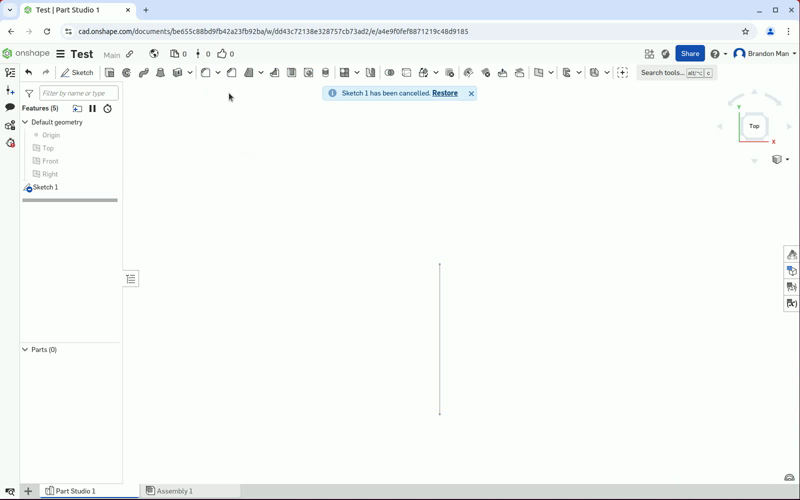
key(shift+h)
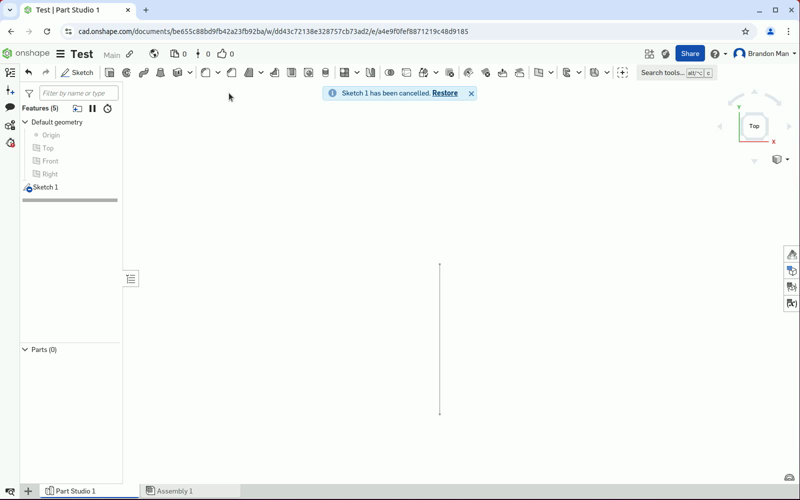
key(shift+s)
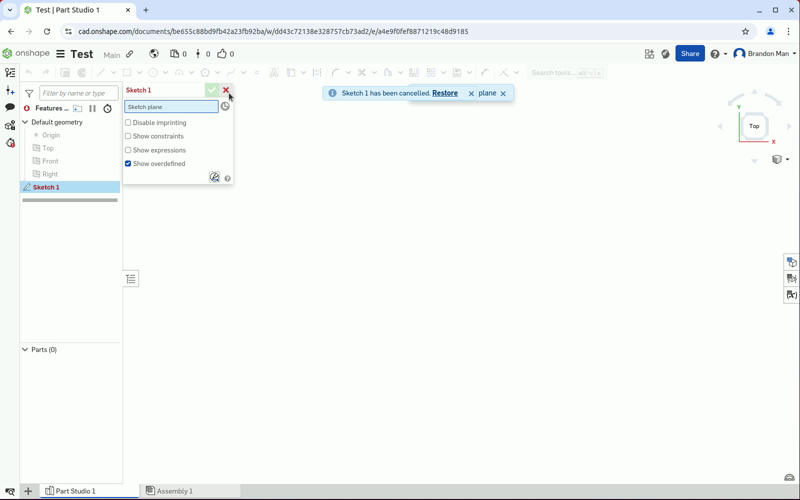
mouse_move(73, 150)
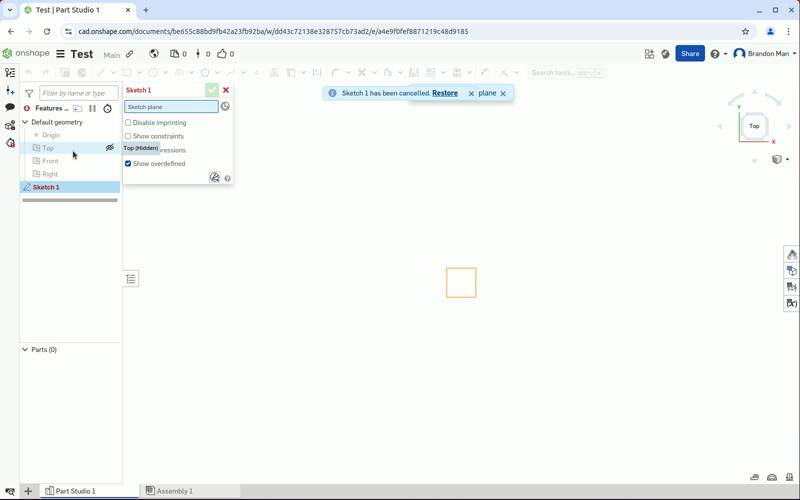
click(73, 150)
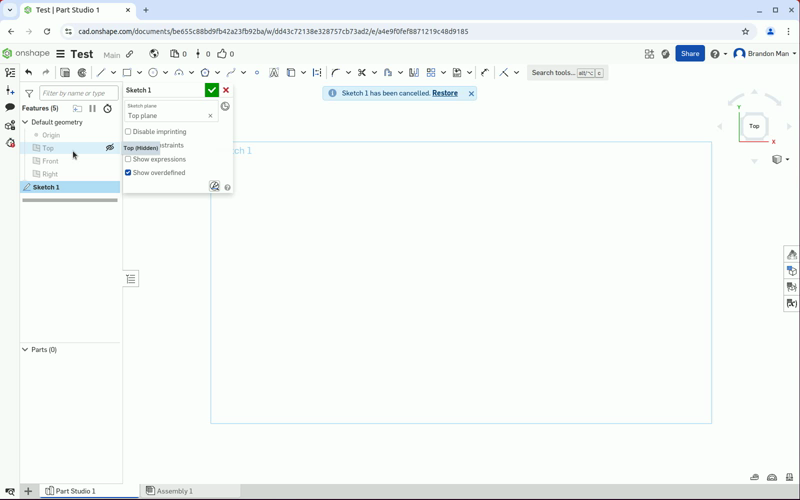
mouse_move(73, 352)
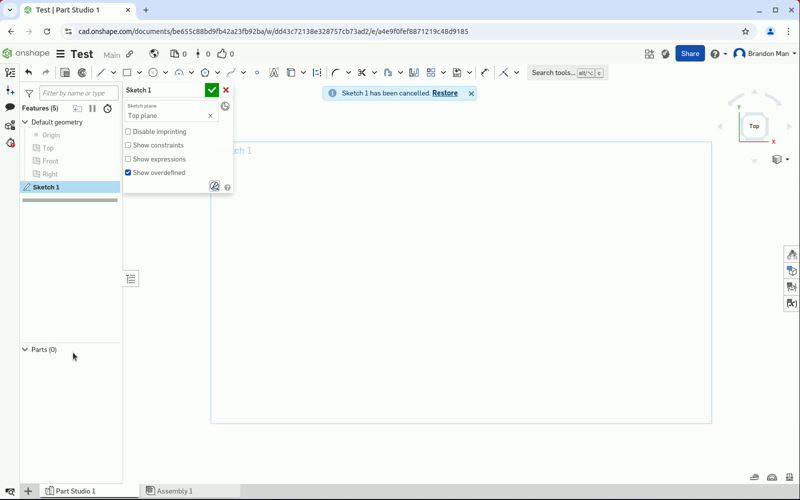
key(y)
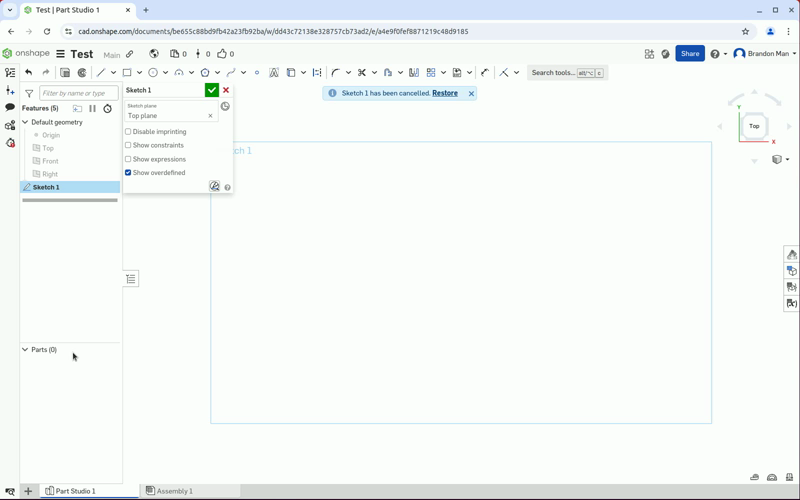
key(l)
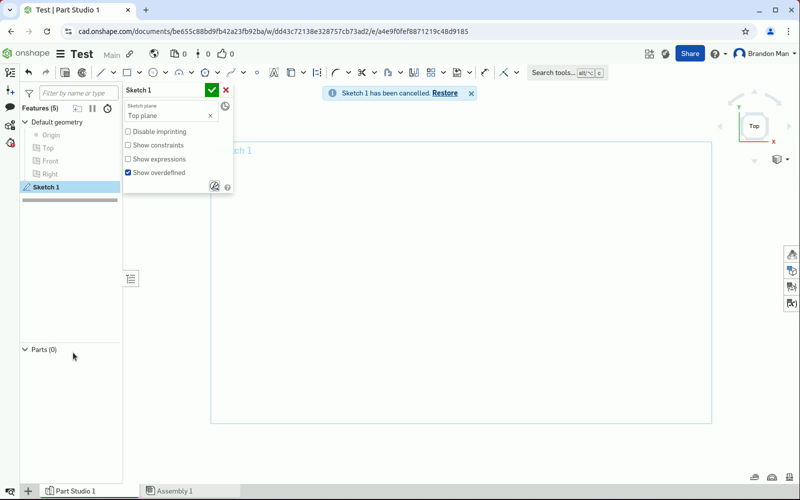
key_down(shift)
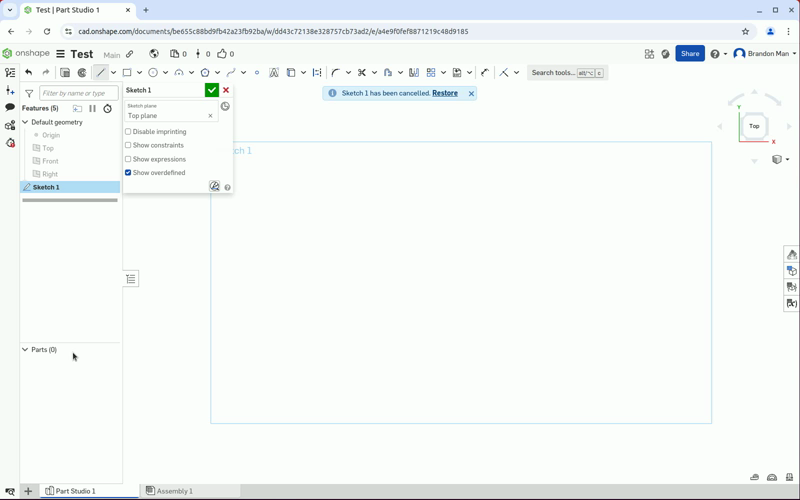
mouse_move(348, 374)
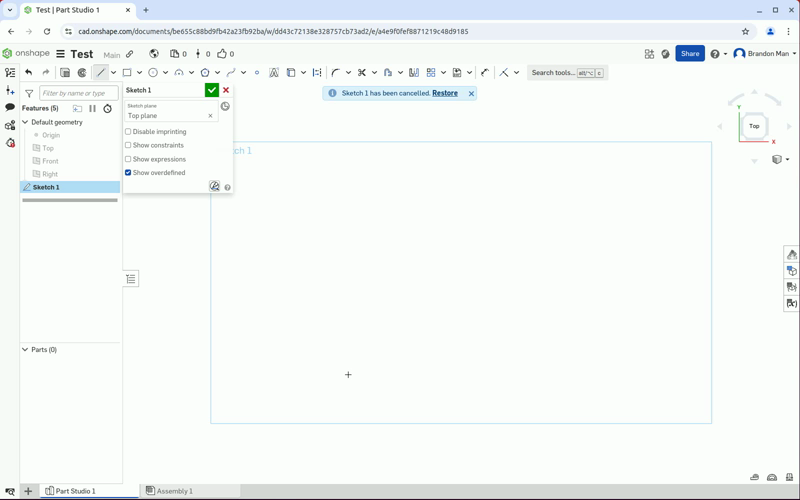
click(348, 374)
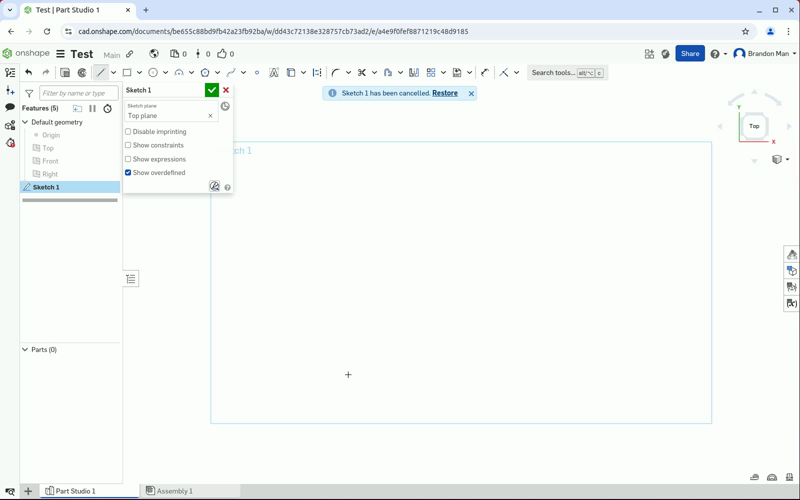
key_up(shift)
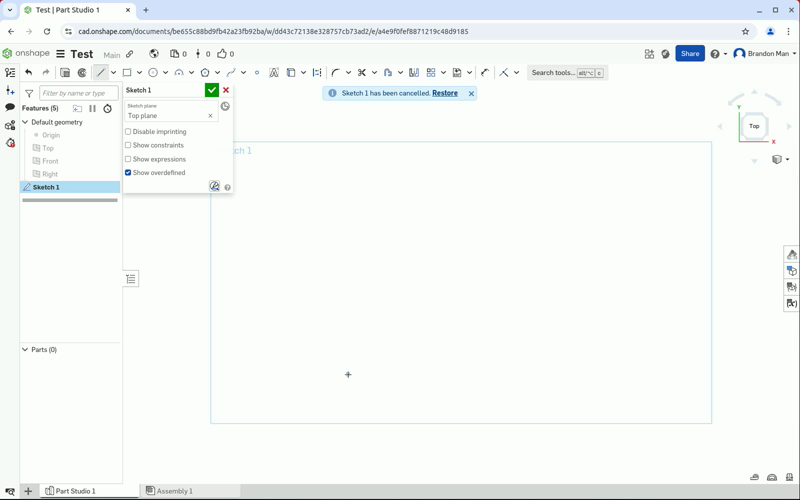
key_down(shift)
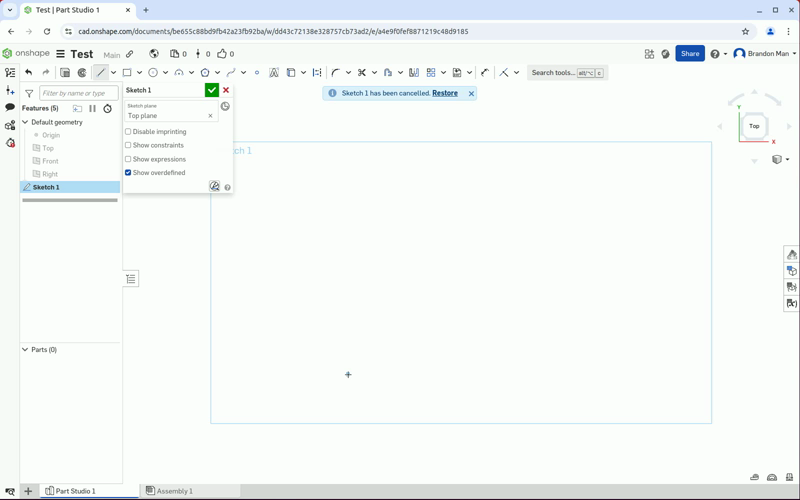
mouse_move(572, 374)
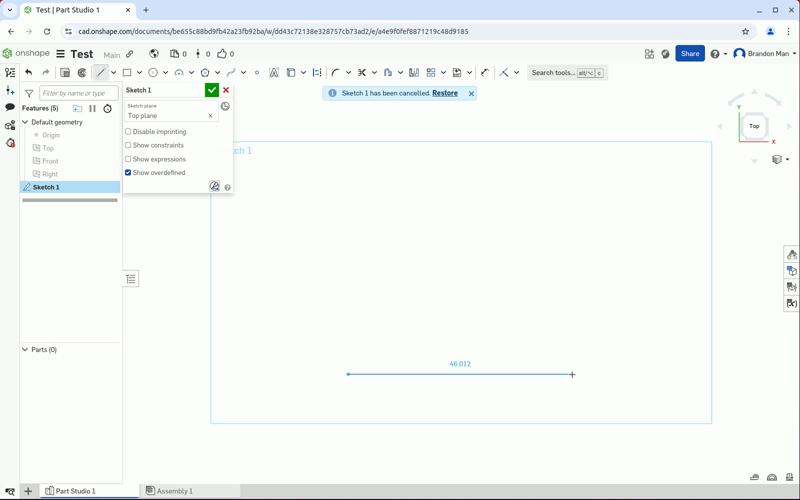
click(572, 374)
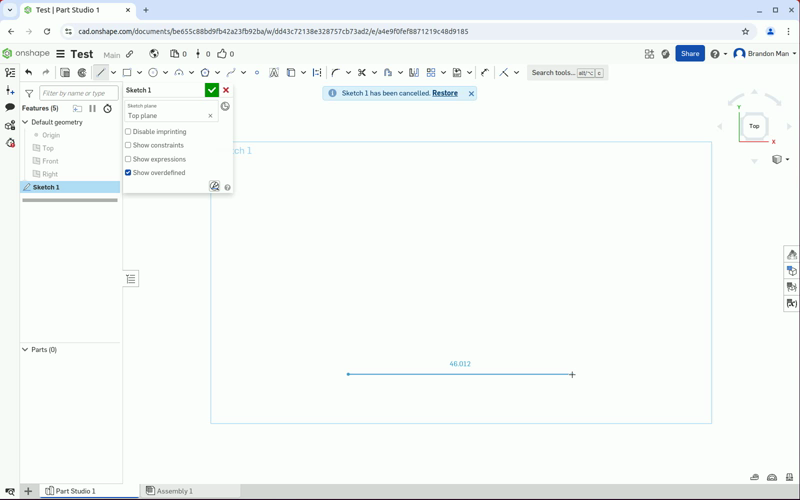
key_up(shift)
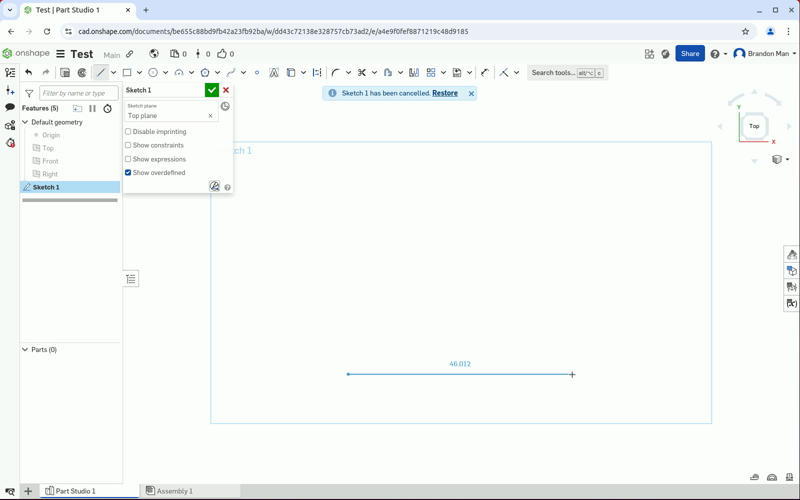
key_down(shift)
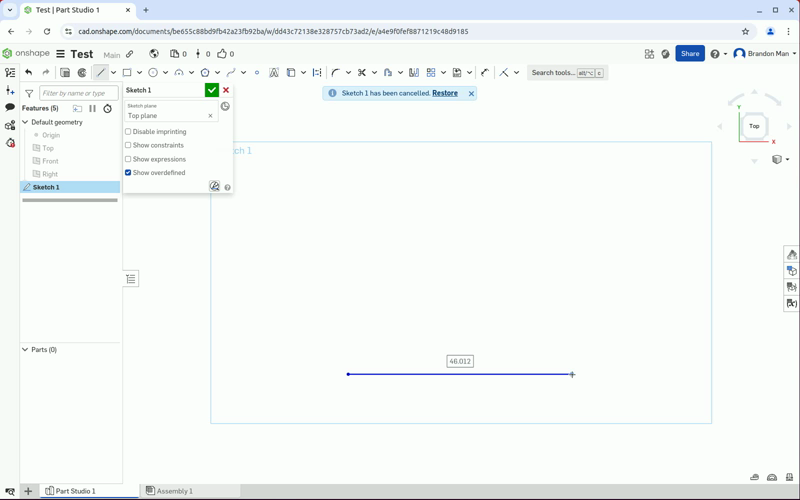
mouse_move(572, 192)
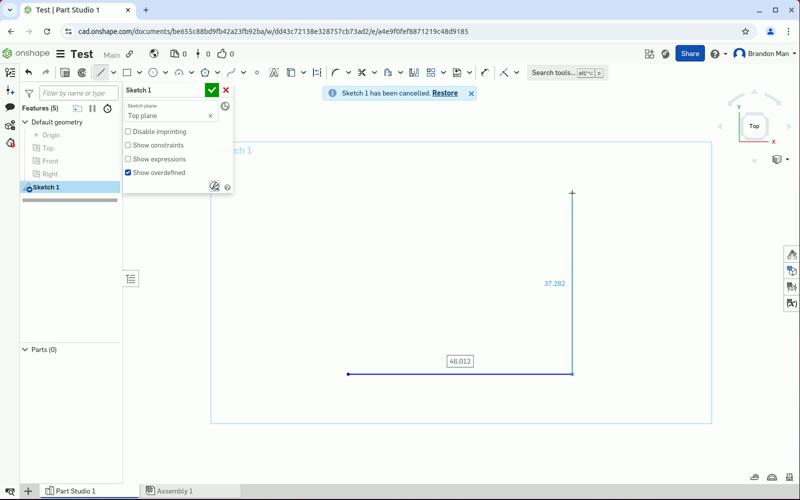
click(572, 192)
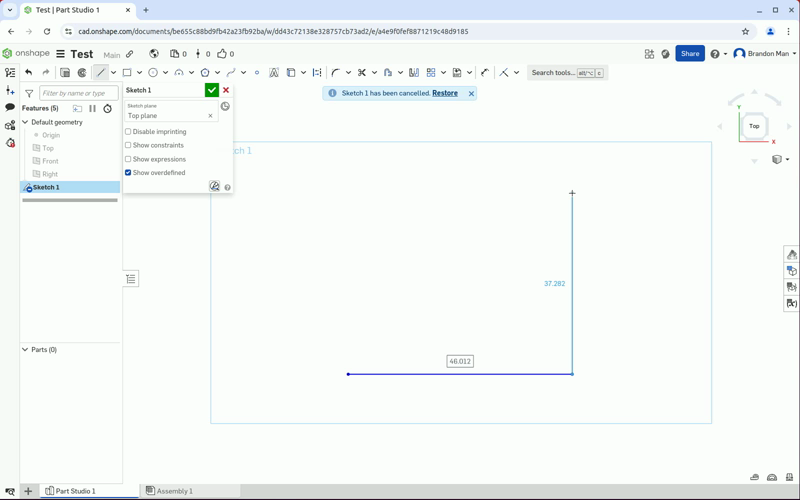
key_up(shift)
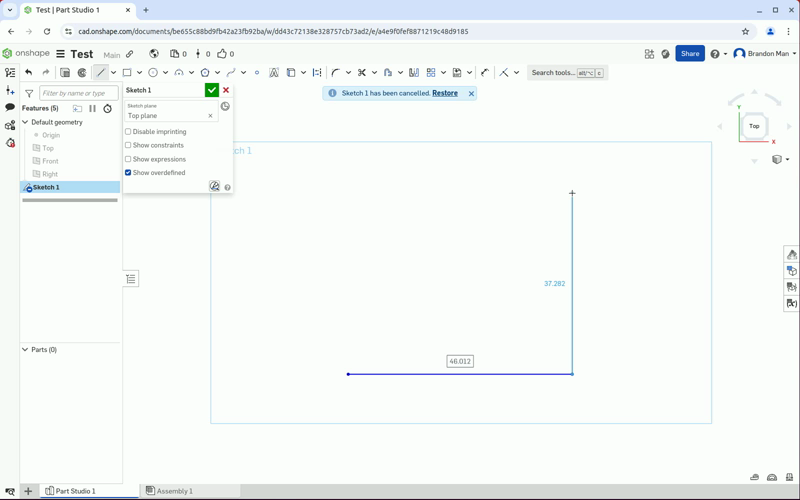
key_down(shift)
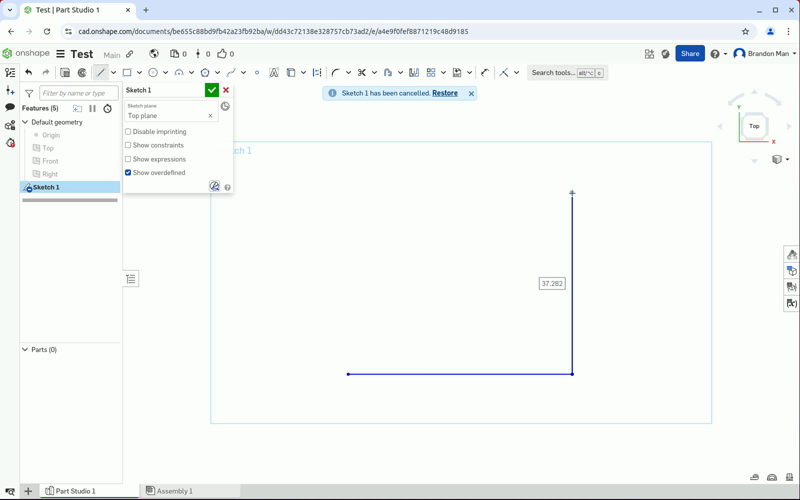
mouse_move(348, 192)
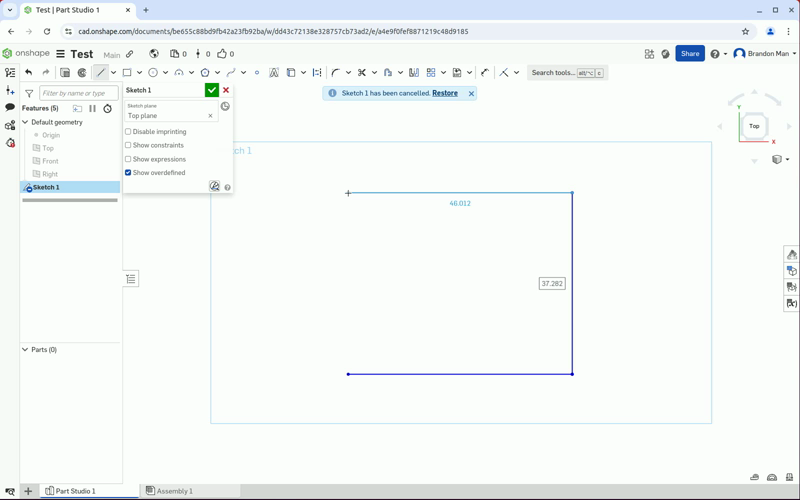
click(348, 192)
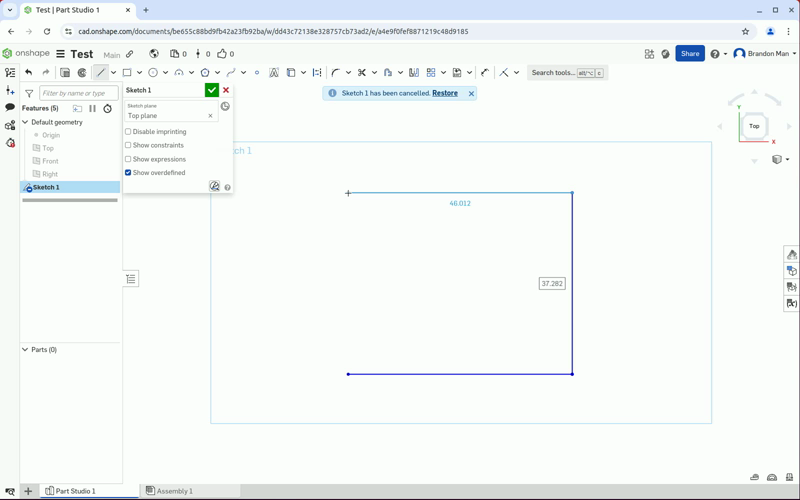
key_up(shift)
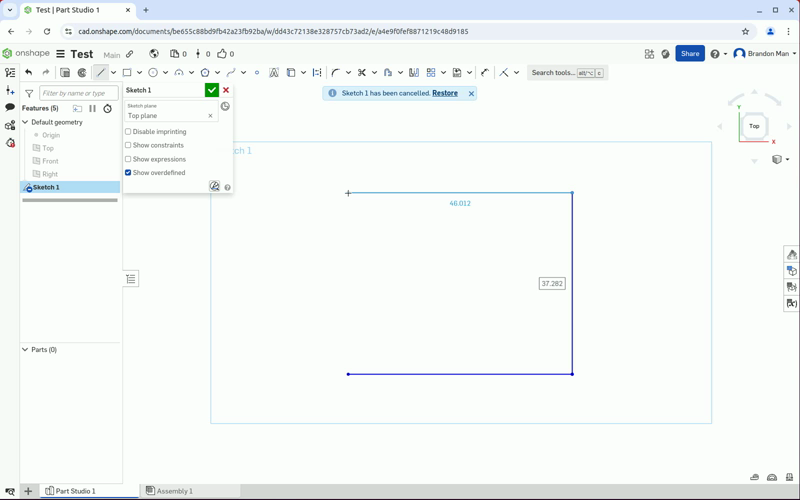
key_down(shift)
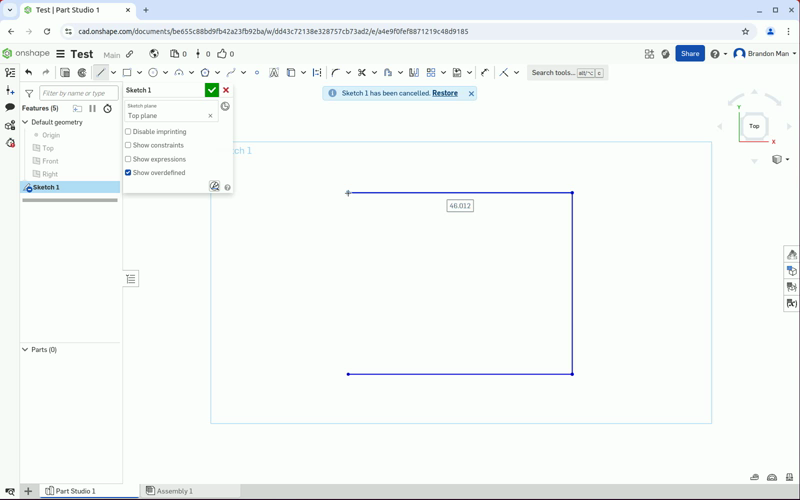
mouse_move(348, 374)
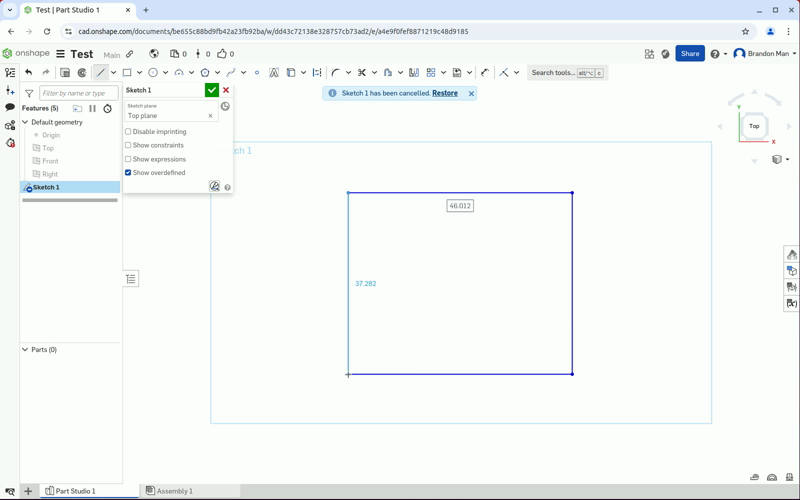
key_up(shift)
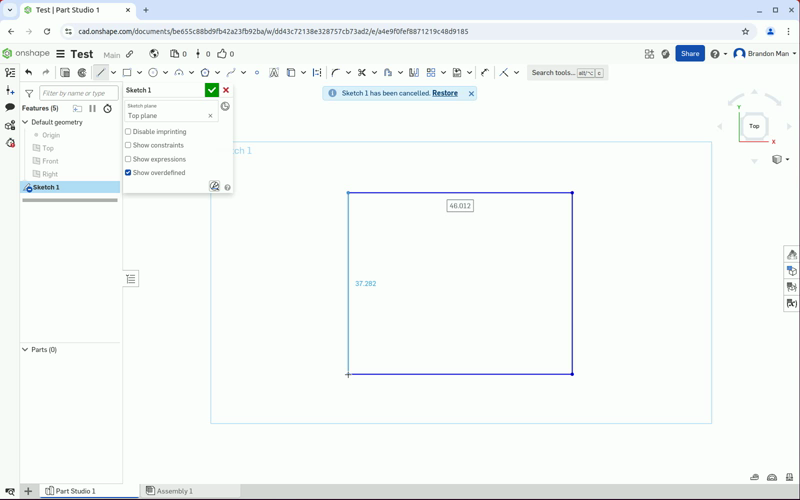
click(348, 374)
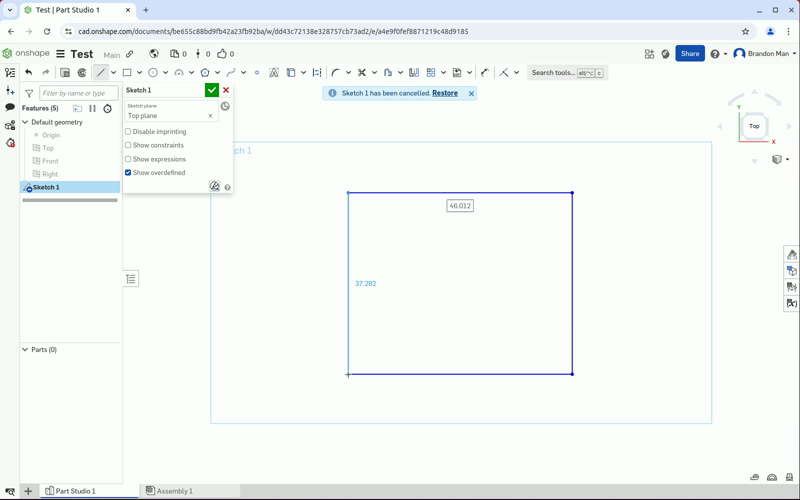
key(esc)
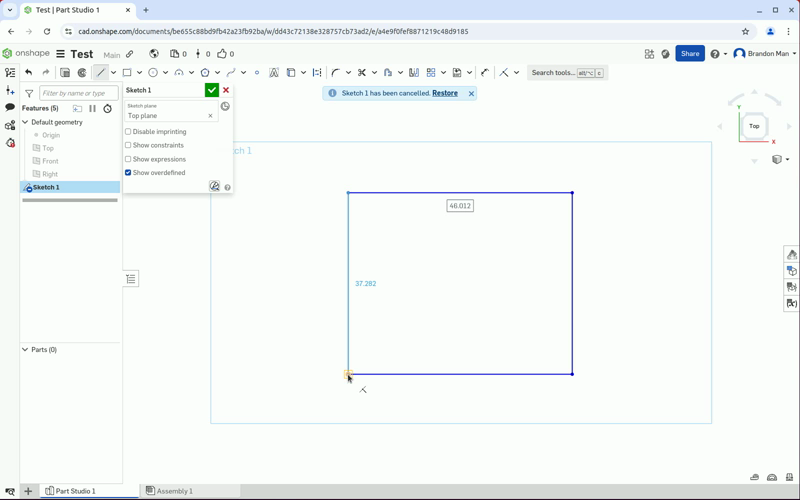
mouse_move(544, 254)
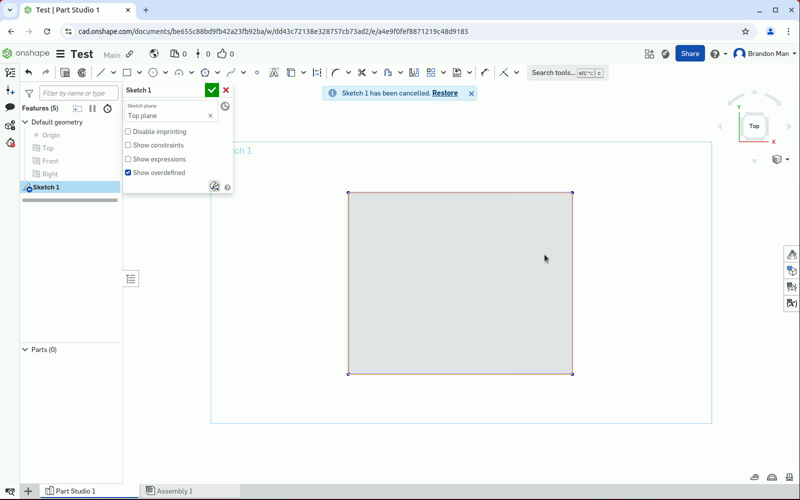
click(544, 254)
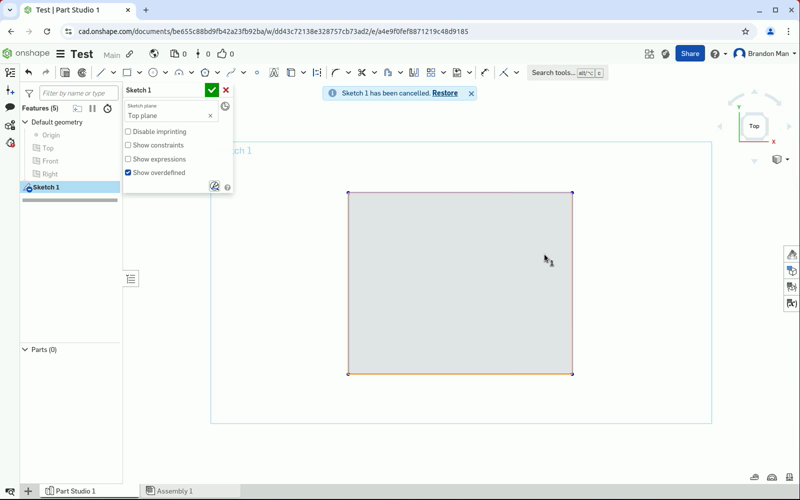
mouse_move(73, 352)
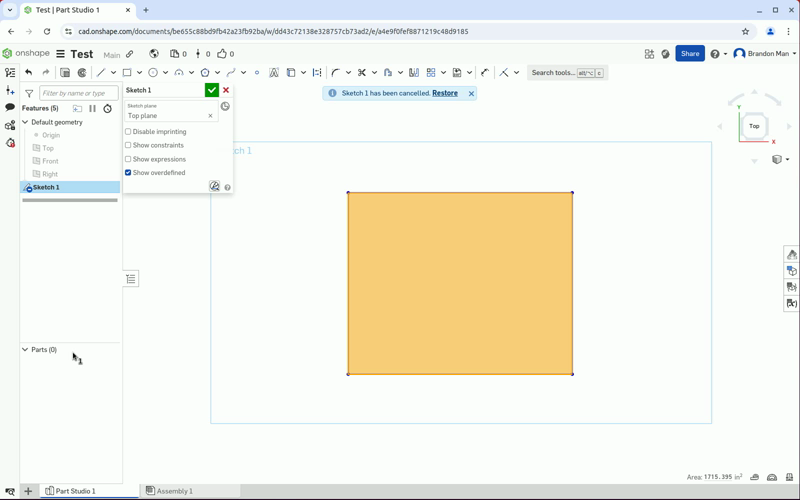
key(shift+y)
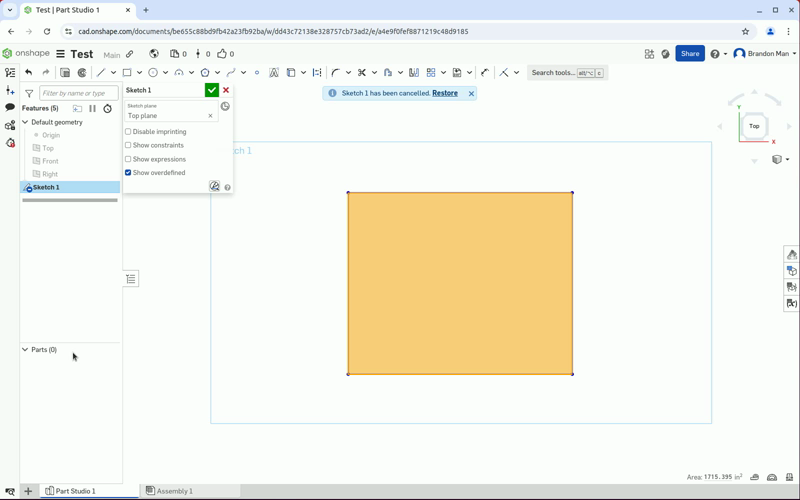
key(shift+e)
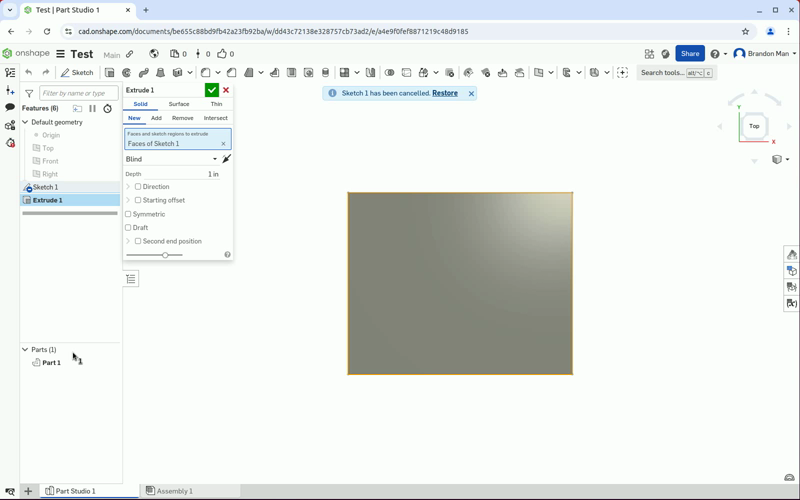
mouse_move(143, 106)
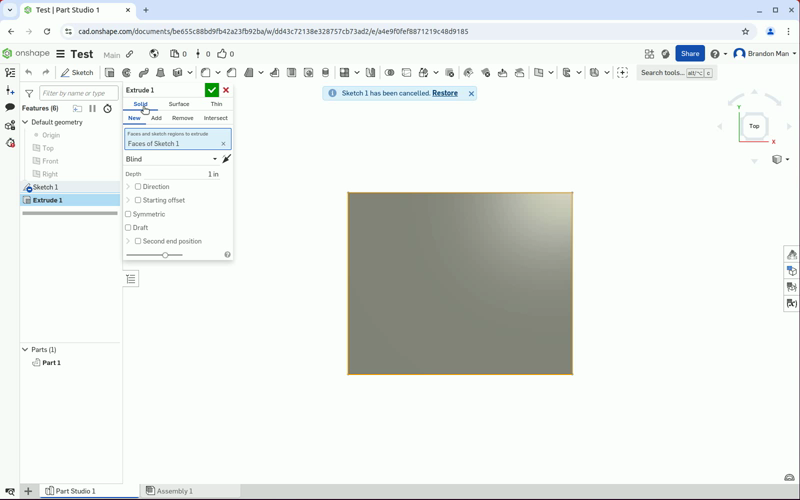
click(143, 106)
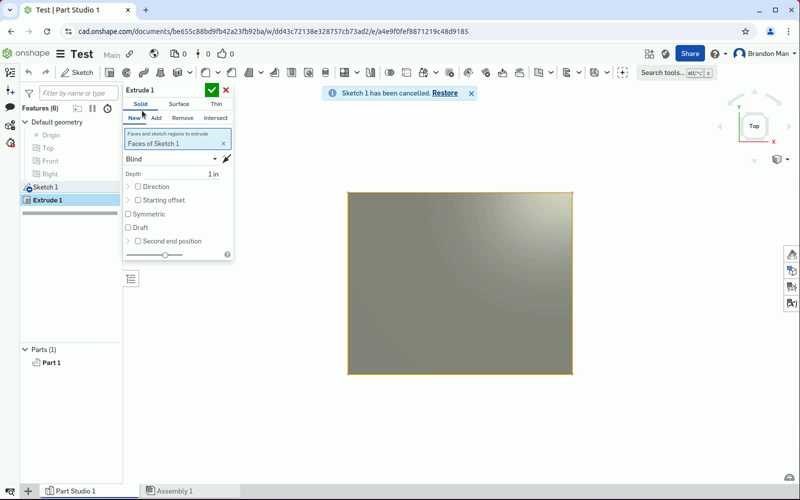
mouse_move(137, 120)
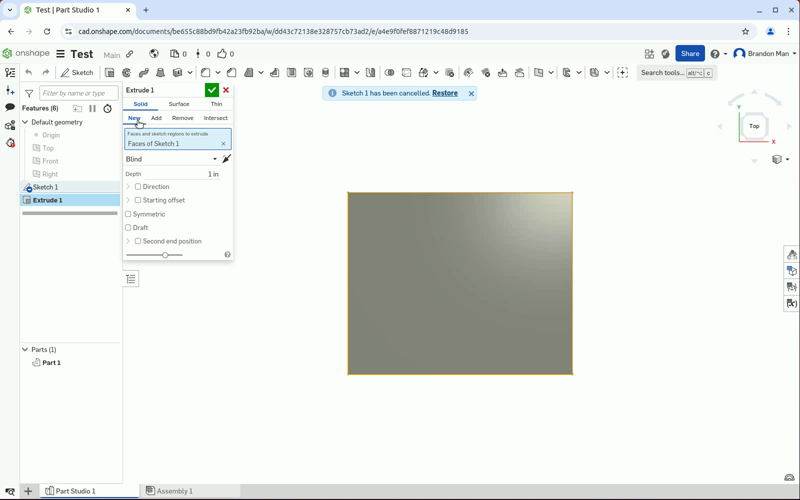
click(137, 120)
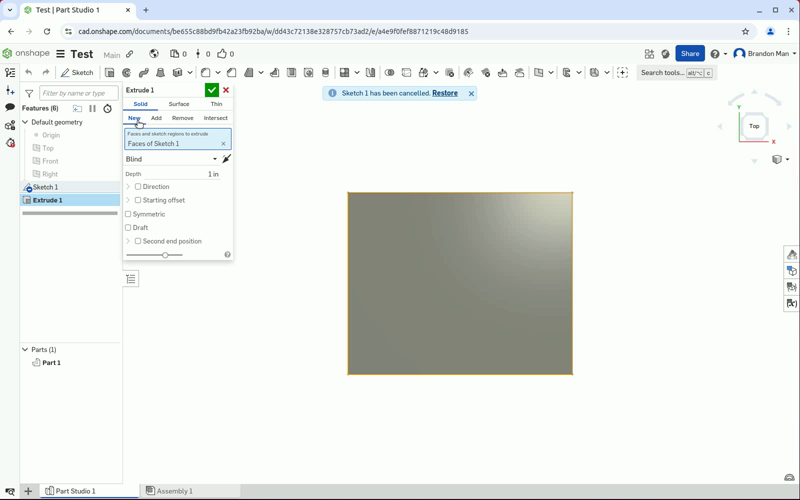
key(tab, 4)
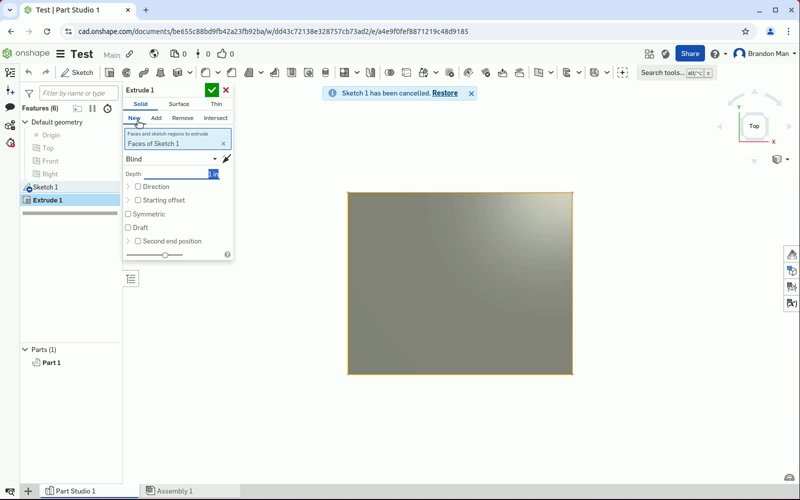
text(21.423)
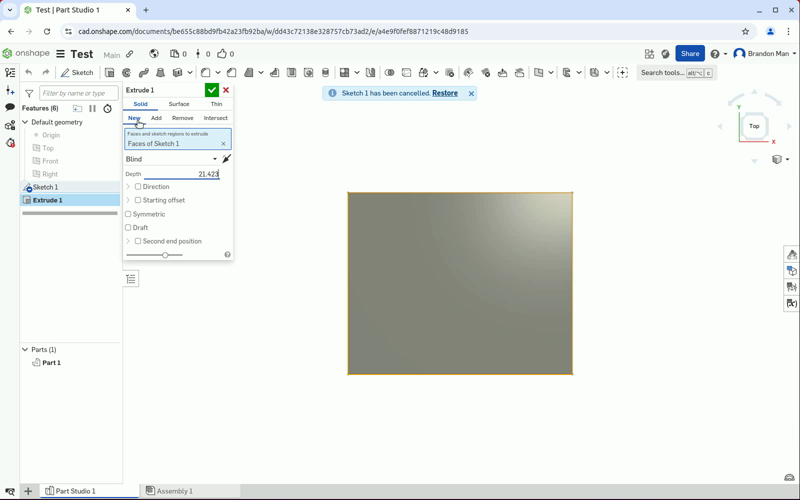
key(enter)
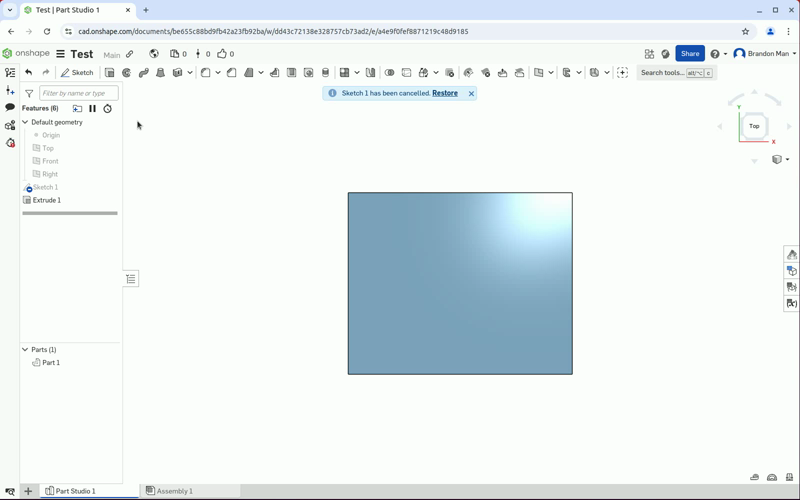
key(shift+h)
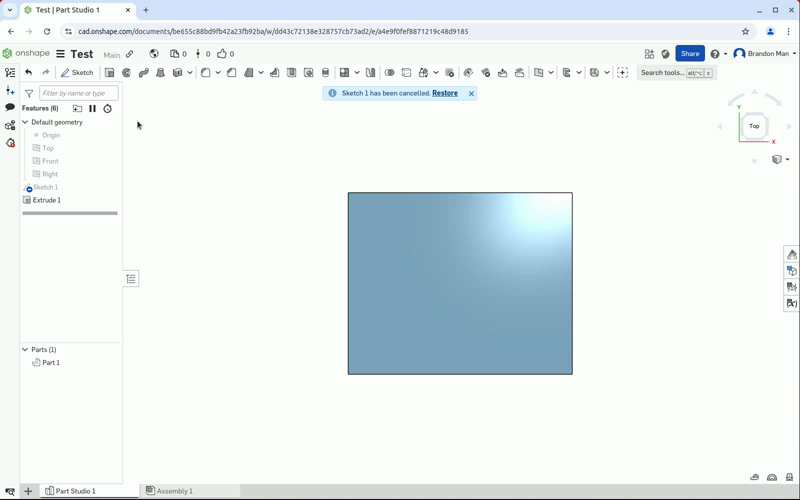
key(shift+h)
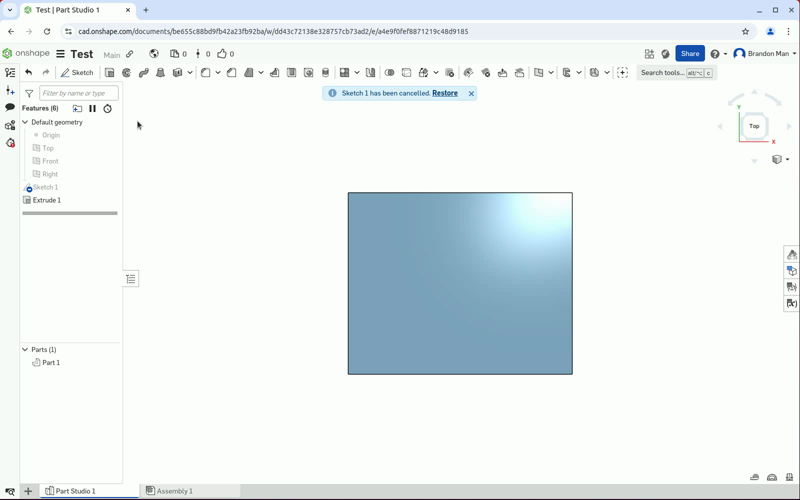
mouse_move(73, 189)
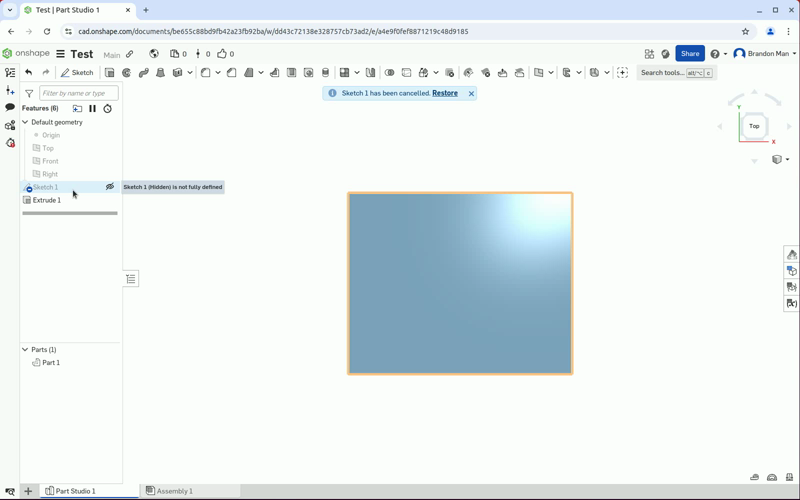
click(73, 189)
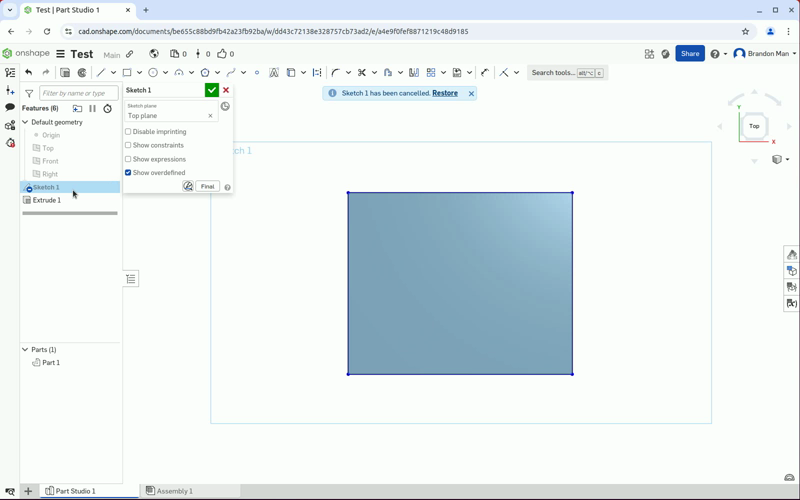
mouse_move(229, 92)
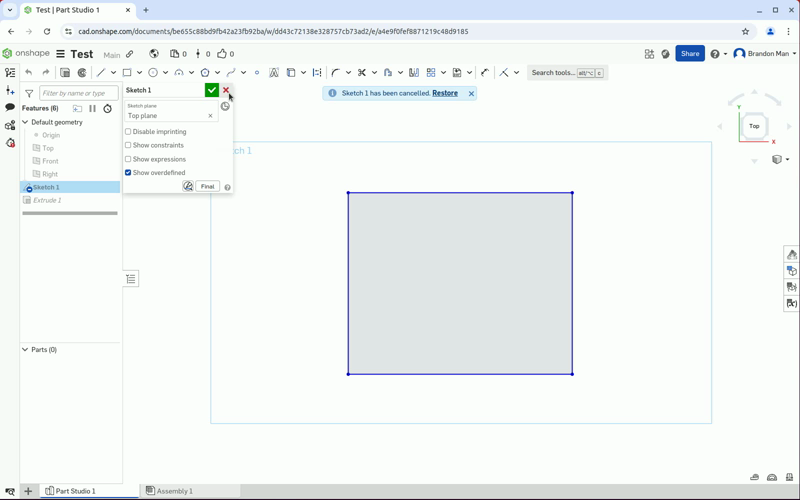
click(229, 92)
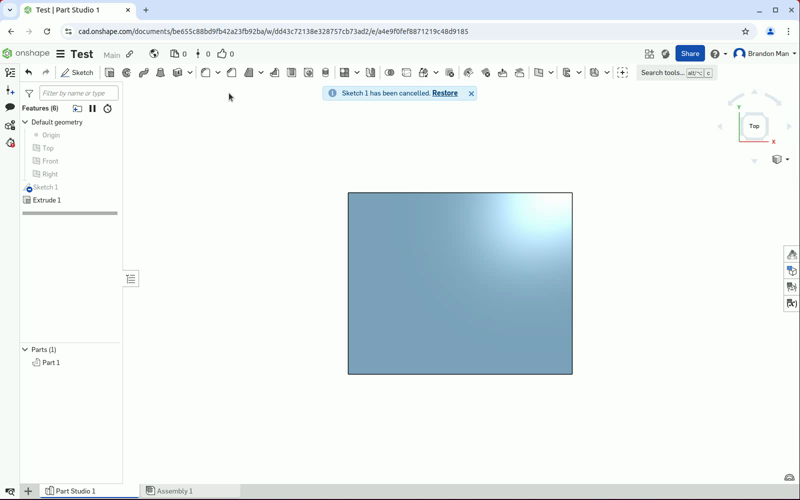
mouse_move(541, 75)
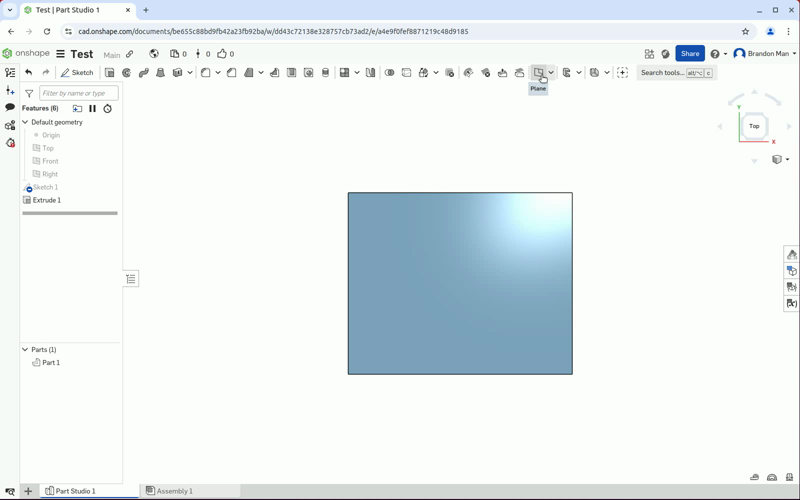
click(541, 75)
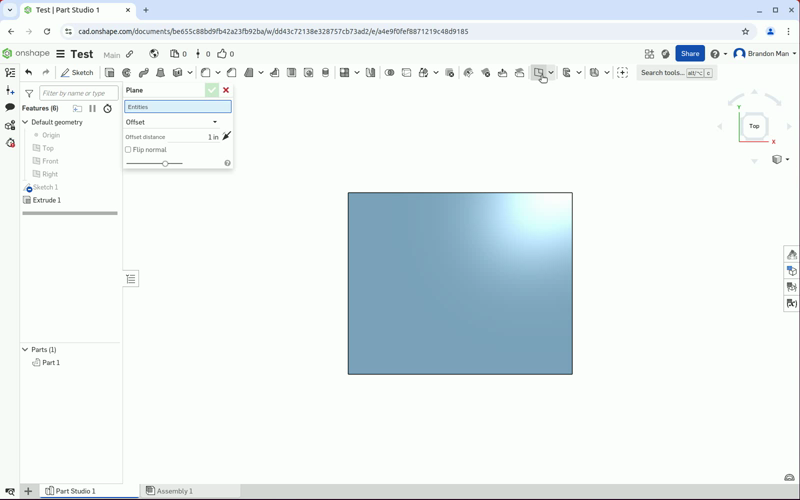
mouse_move(73, 150)
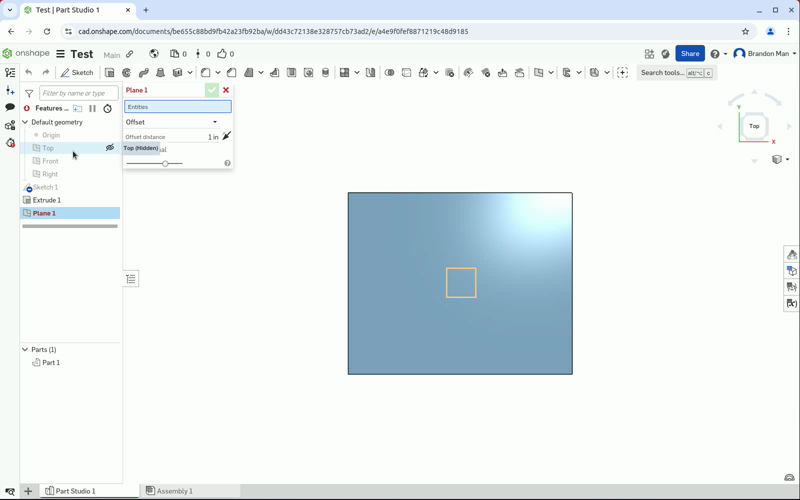
click(73, 150)
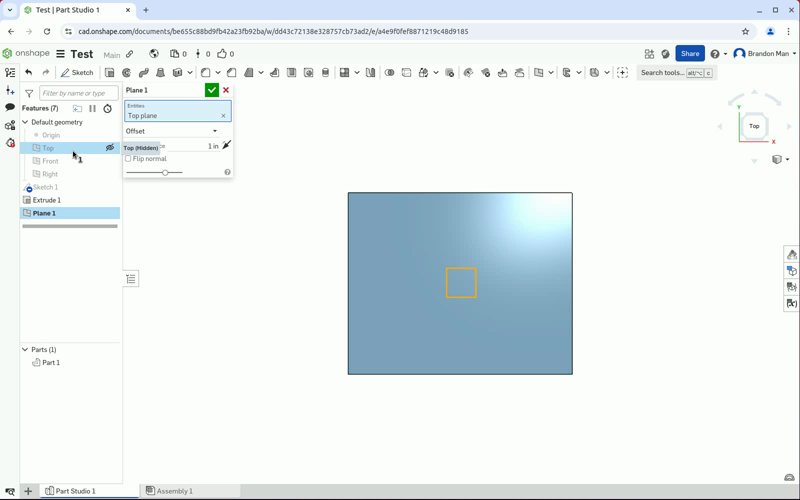
key(tab, 2)
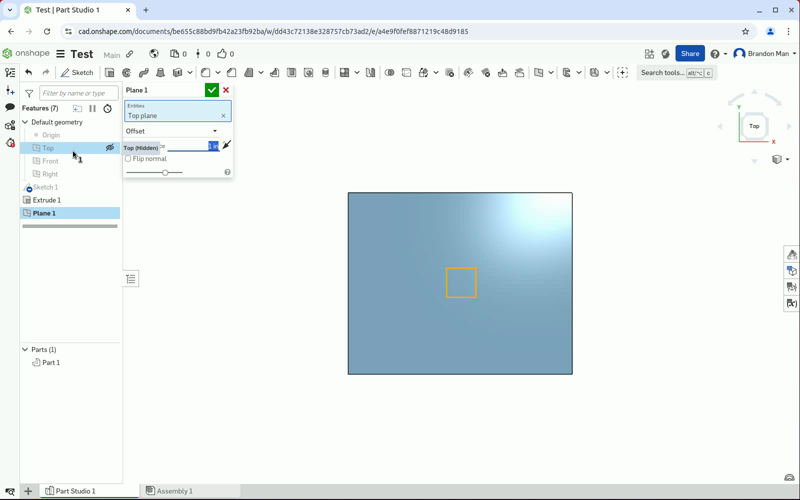
text(21.414)
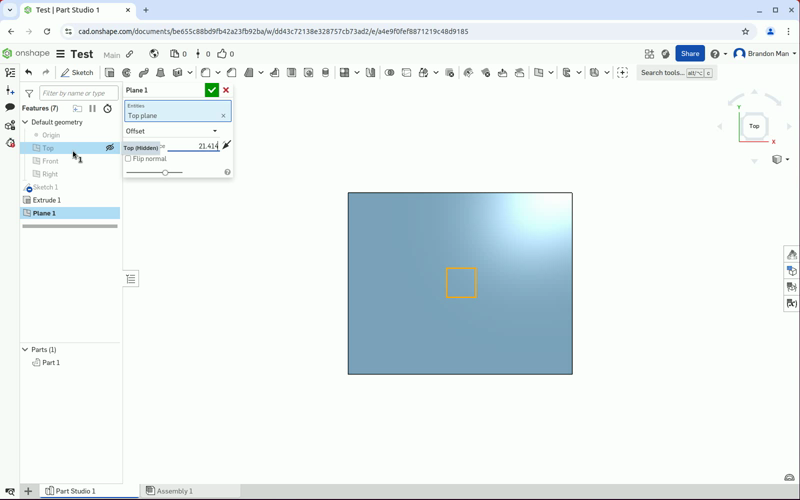
key(enter, 2)
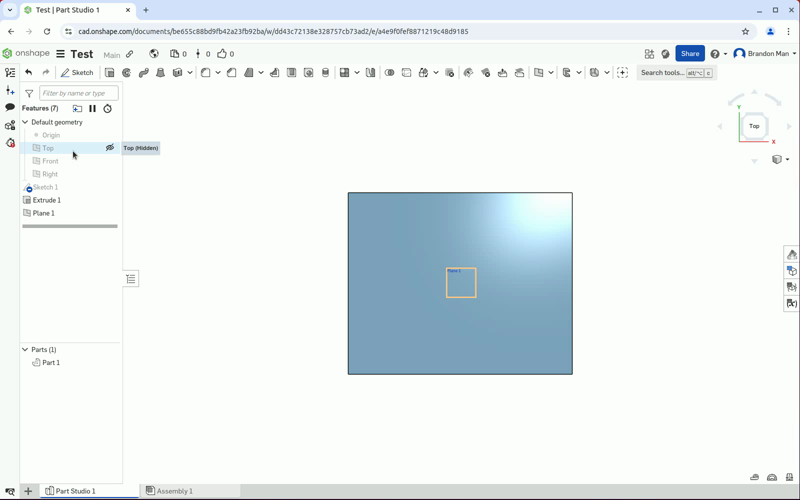
key(shift+s)
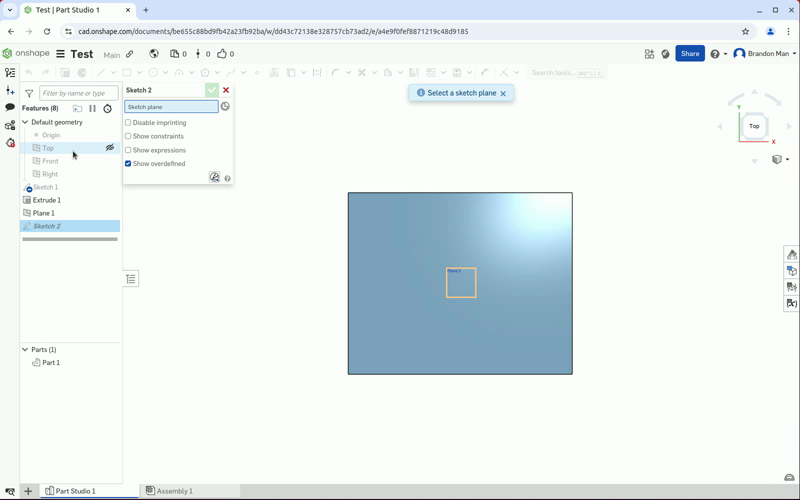
mouse_move(73, 215)
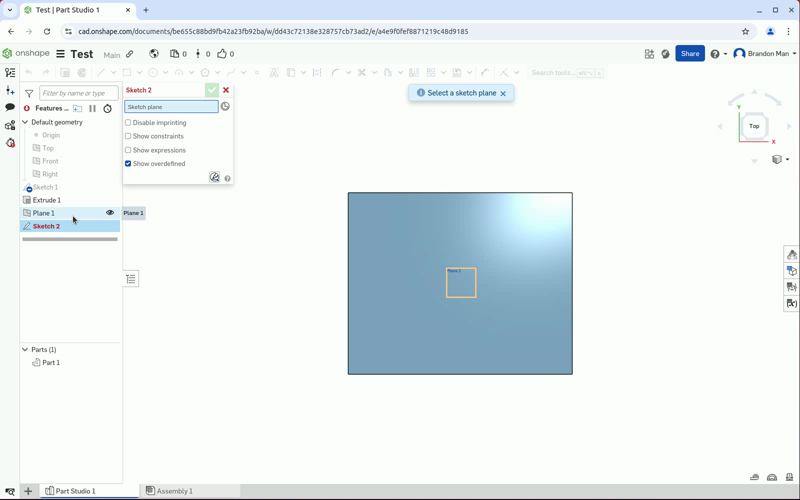
click(73, 215)
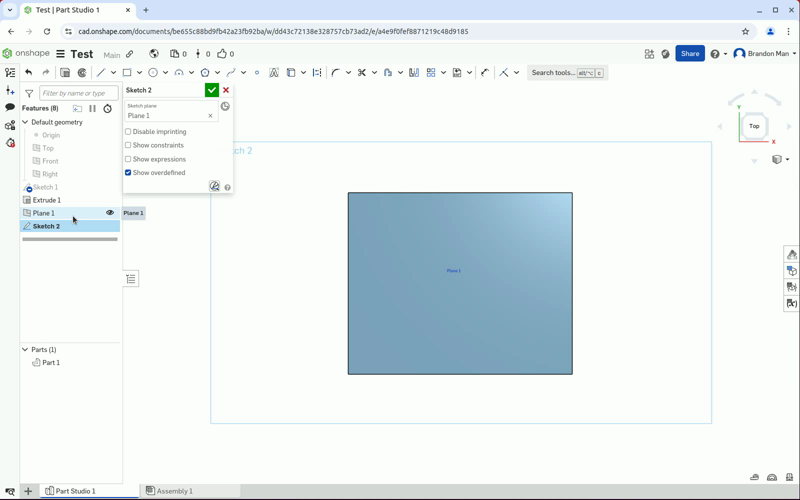
mouse_move(73, 352)
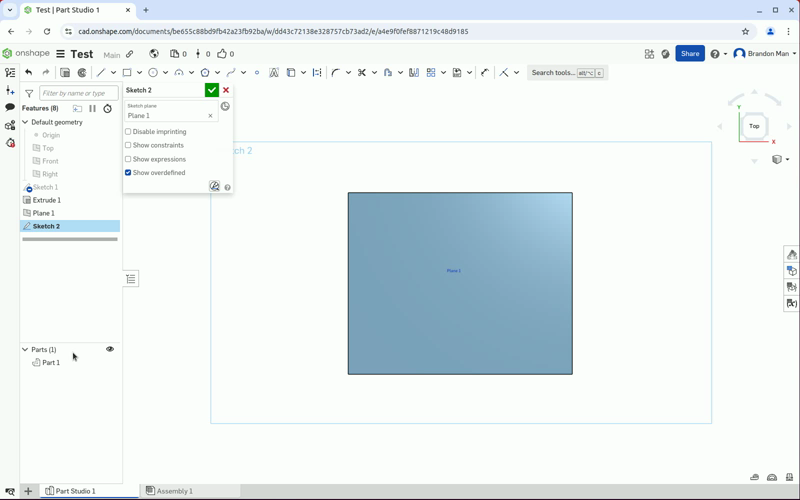
key(y)
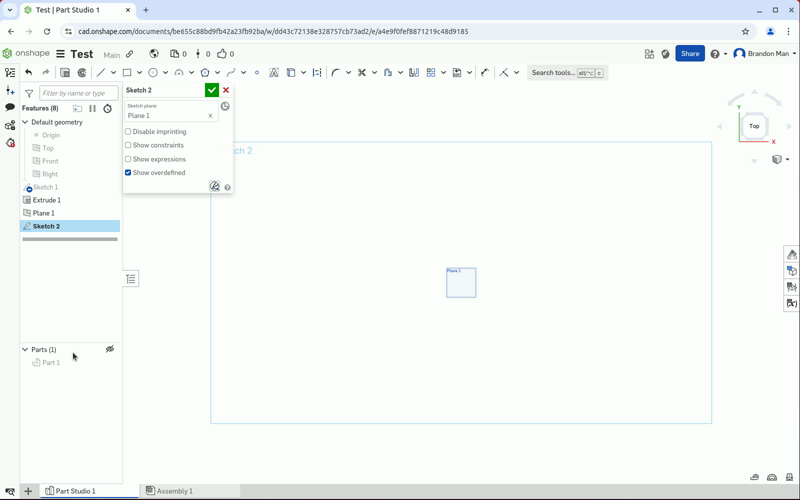
key(l)
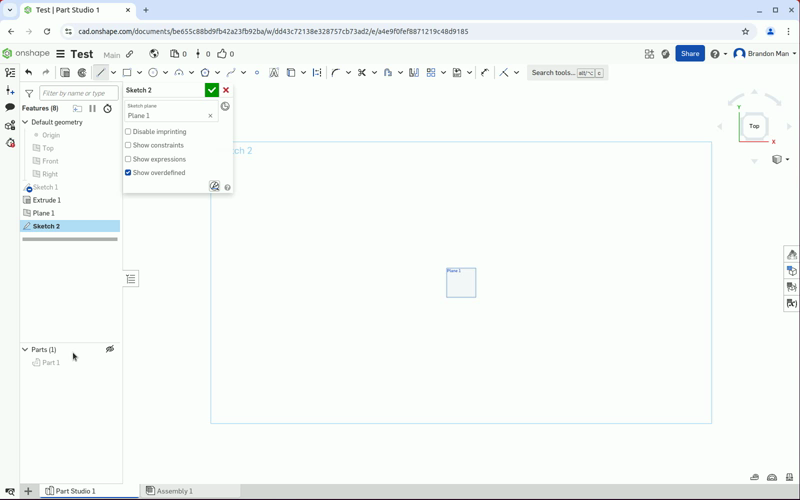
key_down(shift)
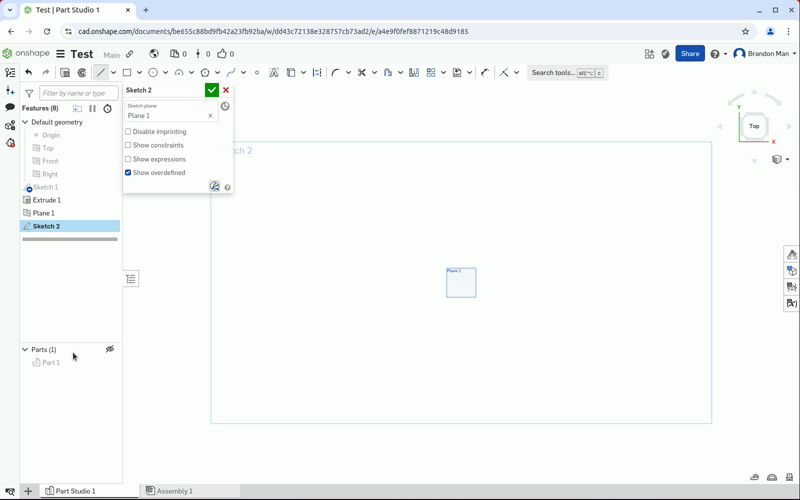
mouse_move(357, 363)
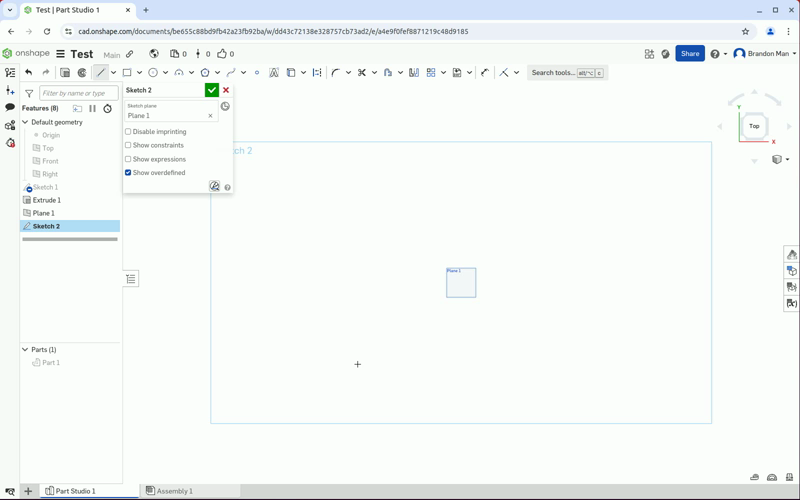
click(357, 363)
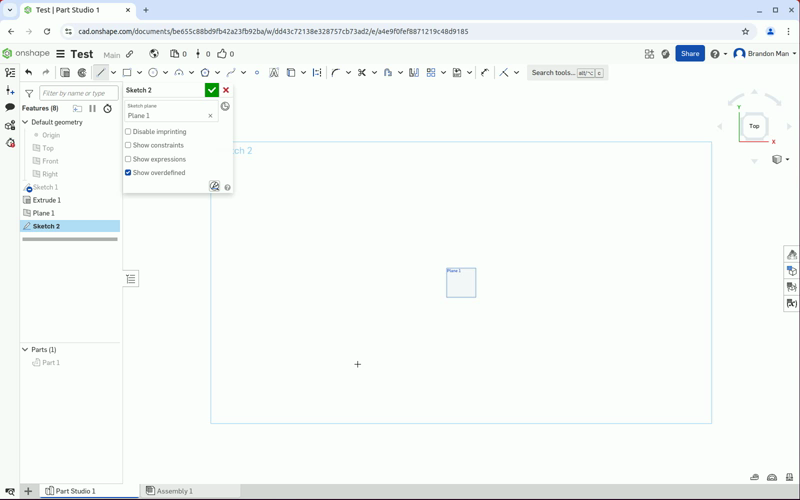
key_up(shift)
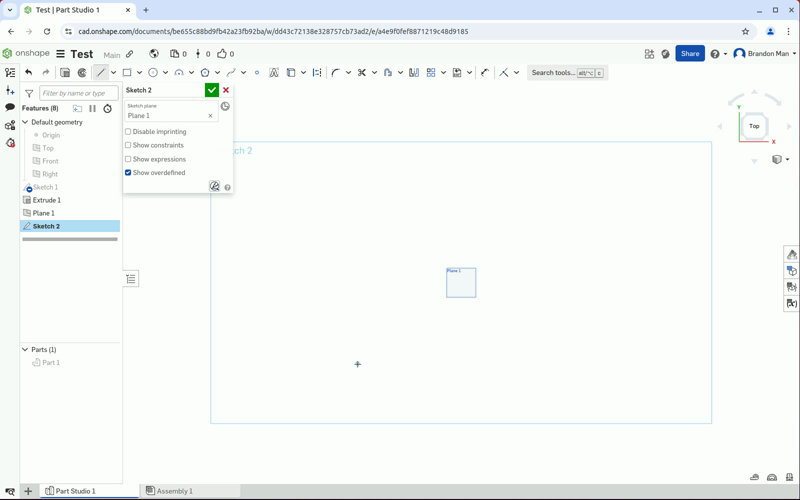
key_down(shift)
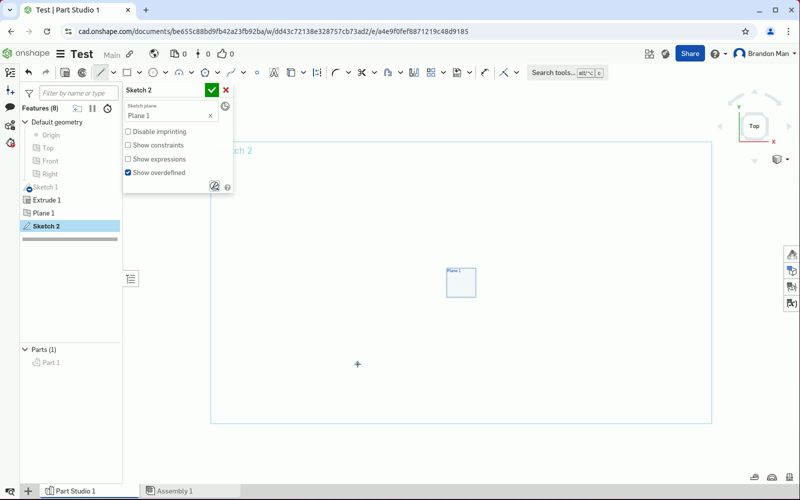
mouse_move(562, 363)
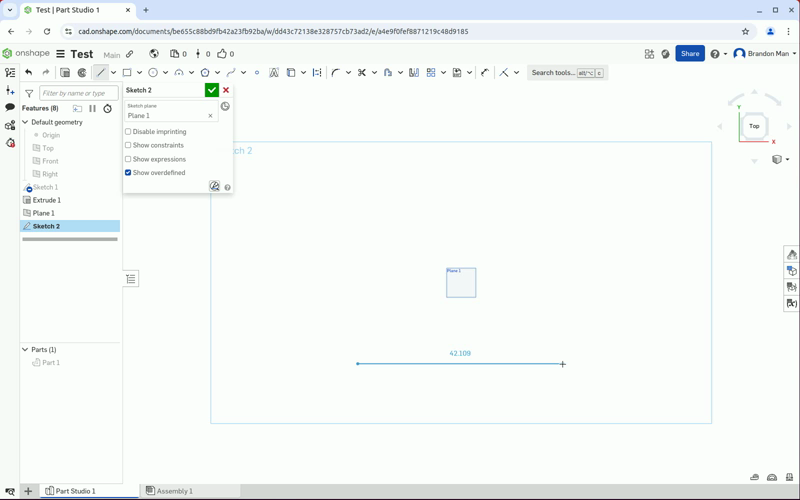
click(562, 363)
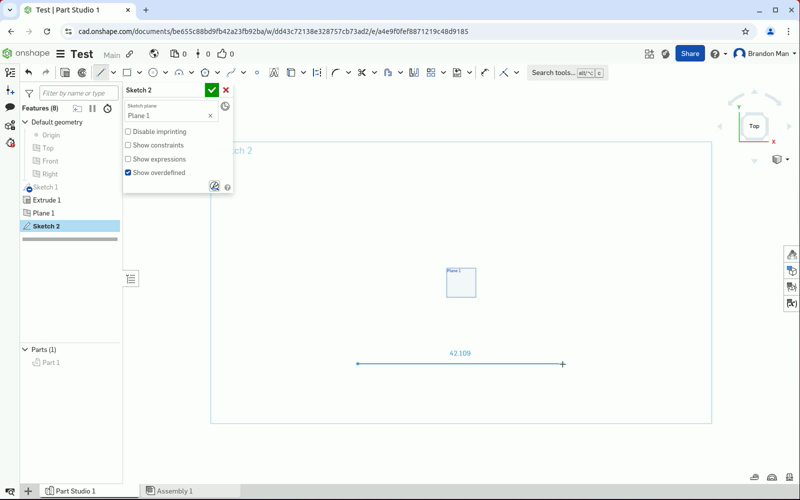
key_up(shift)
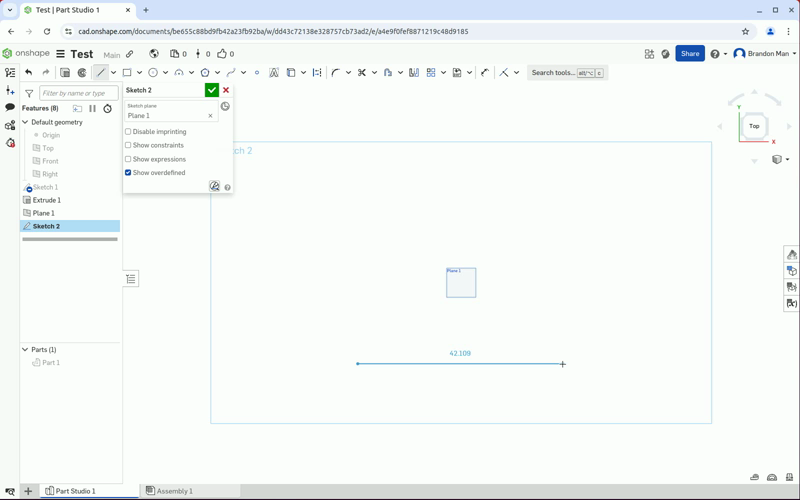
key_down(shift)
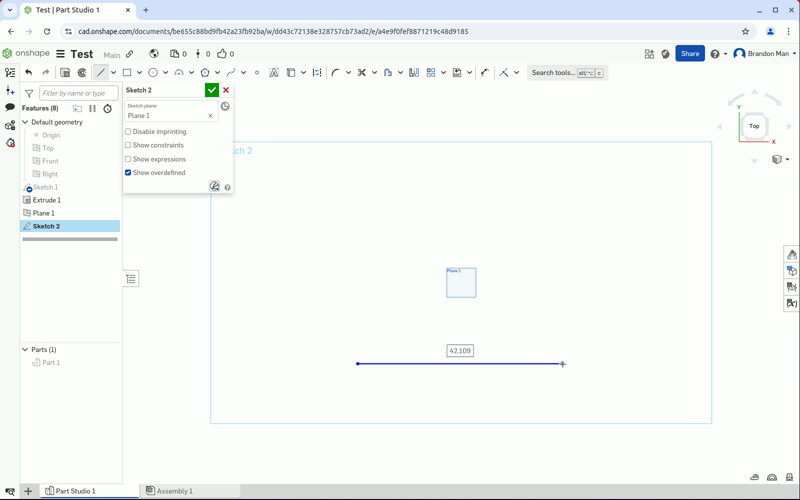
mouse_move(562, 201)
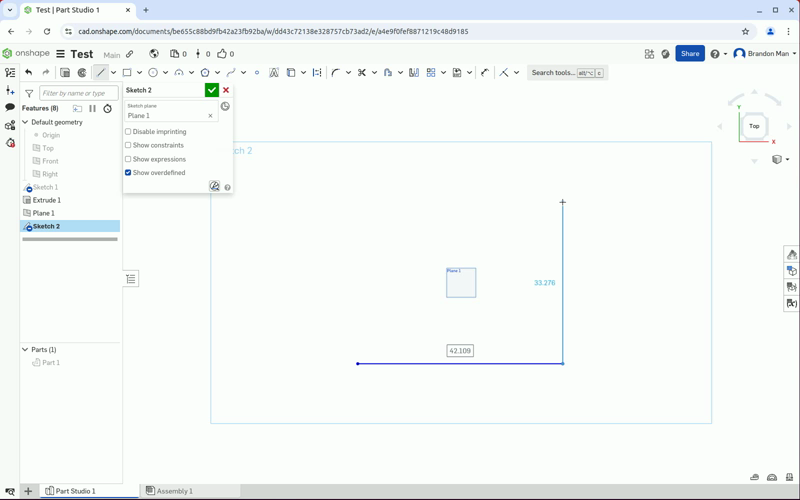
click(562, 201)
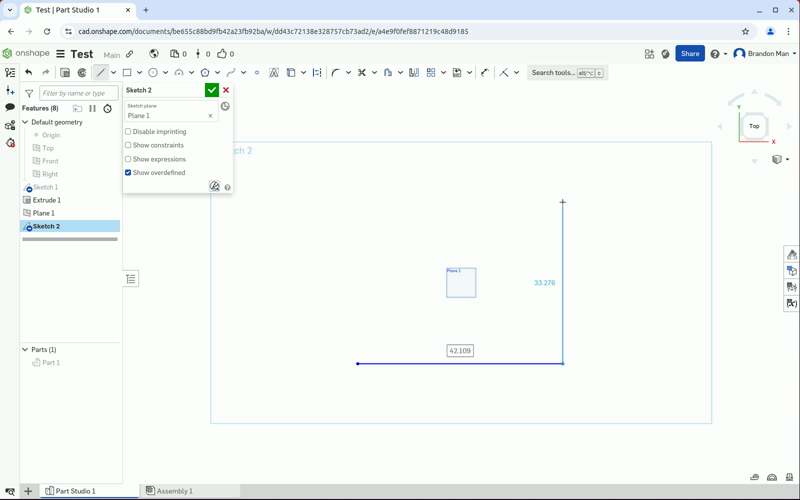
key_up(shift)
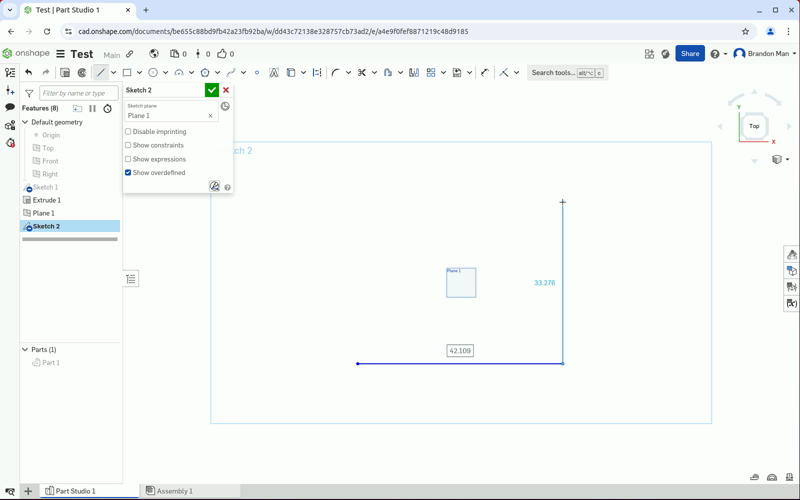
key_down(shift)
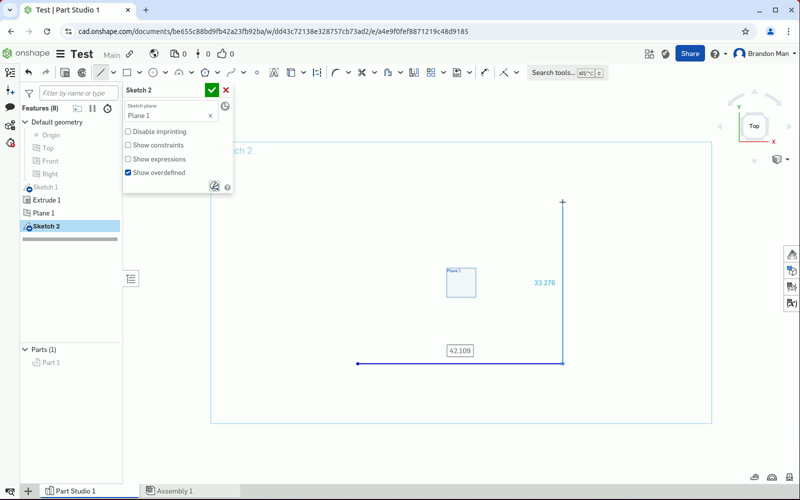
mouse_move(357, 201)
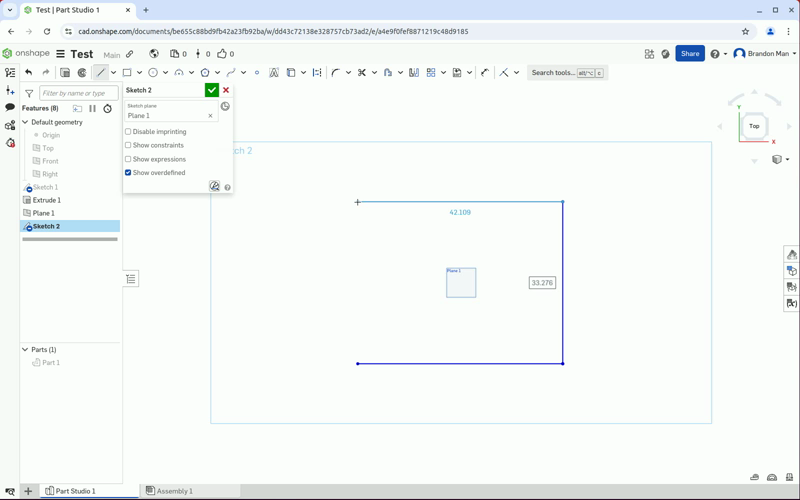
click(357, 201)
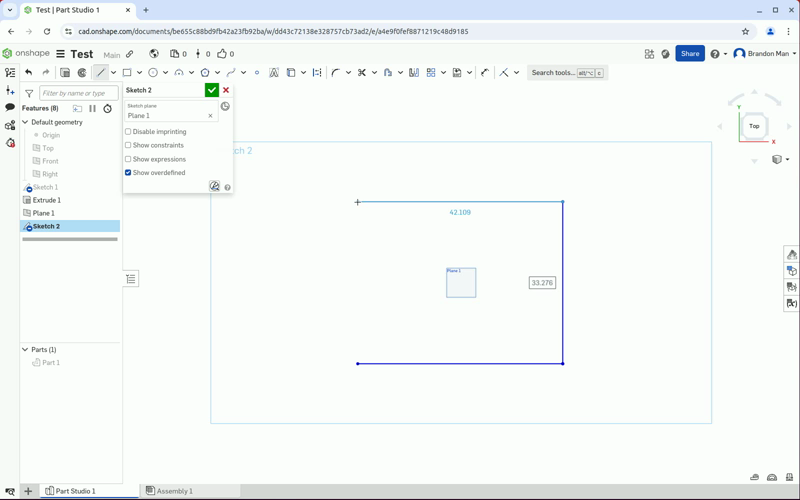
key_up(shift)
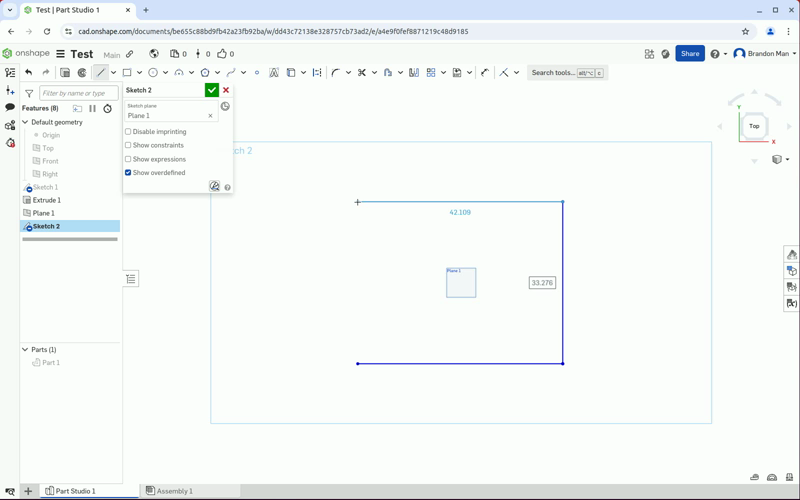
key_down(shift)
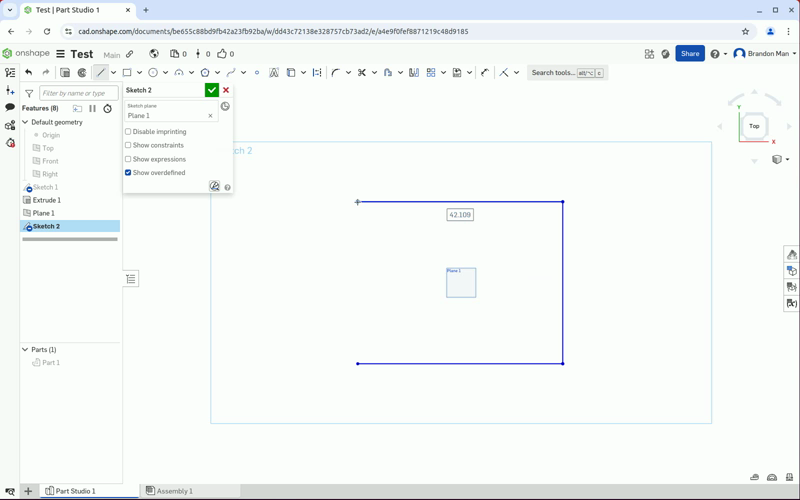
mouse_move(357, 363)
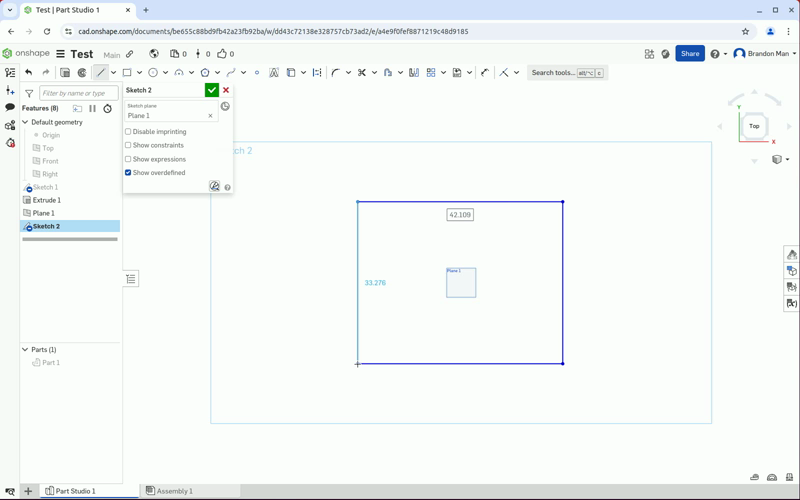
key_up(shift)
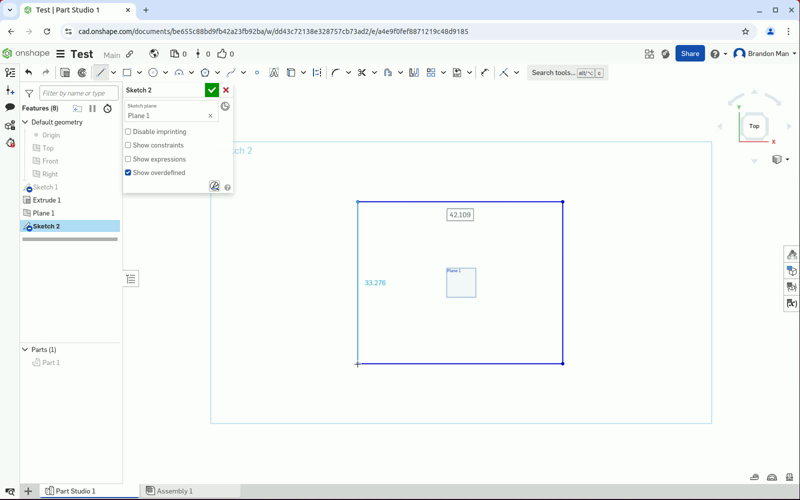
click(357, 363)
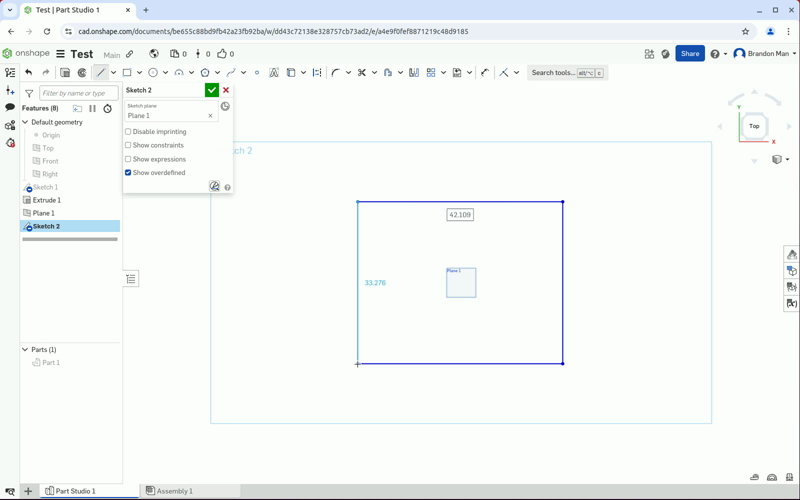
key(esc)
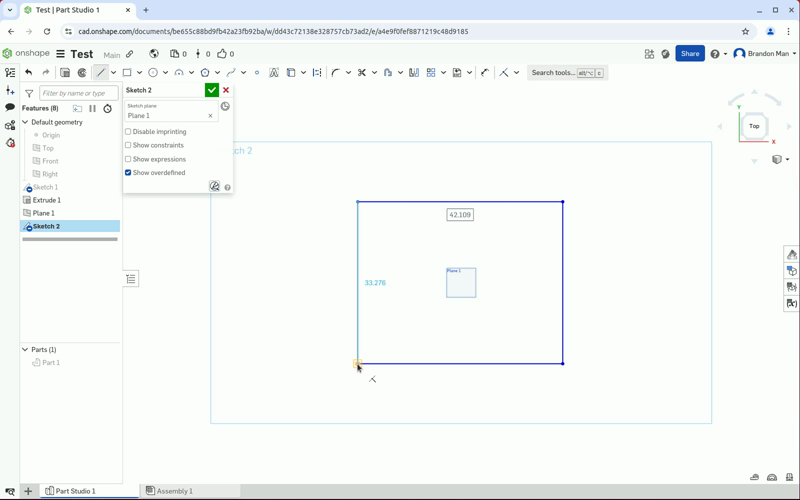
mouse_move(462, 323)
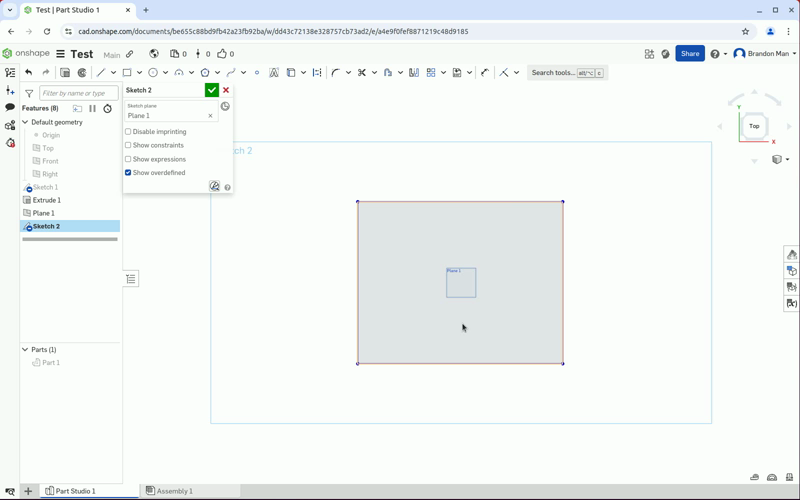
click(462, 323)
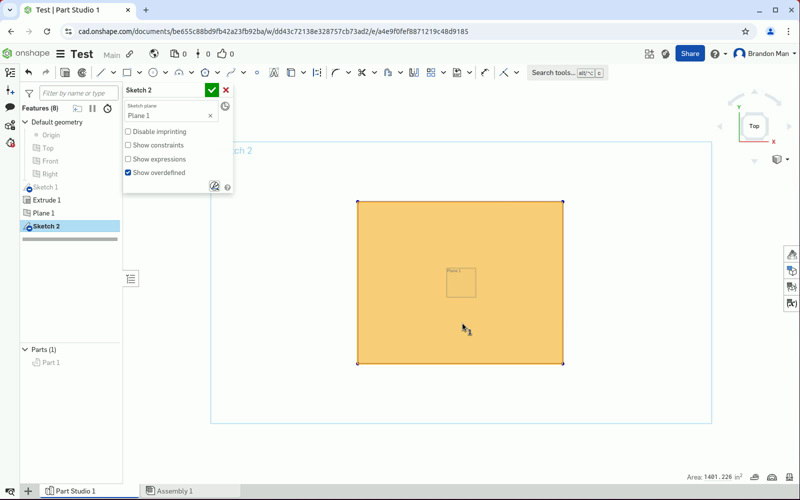
mouse_move(73, 352)
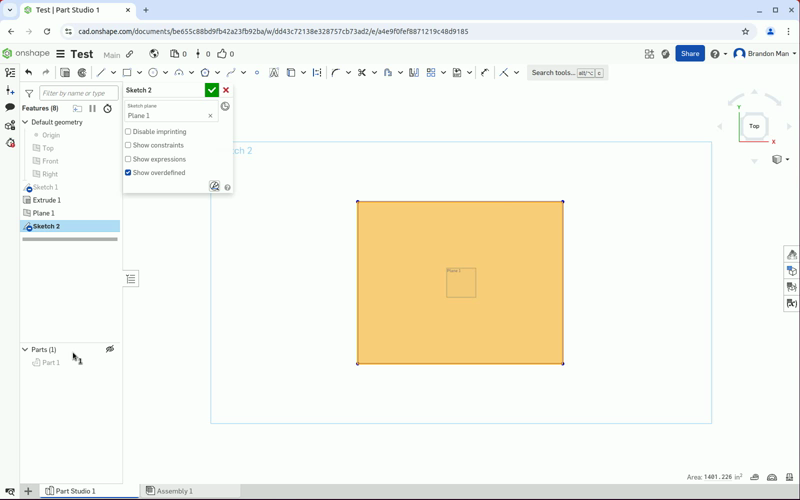
key(shift+y)
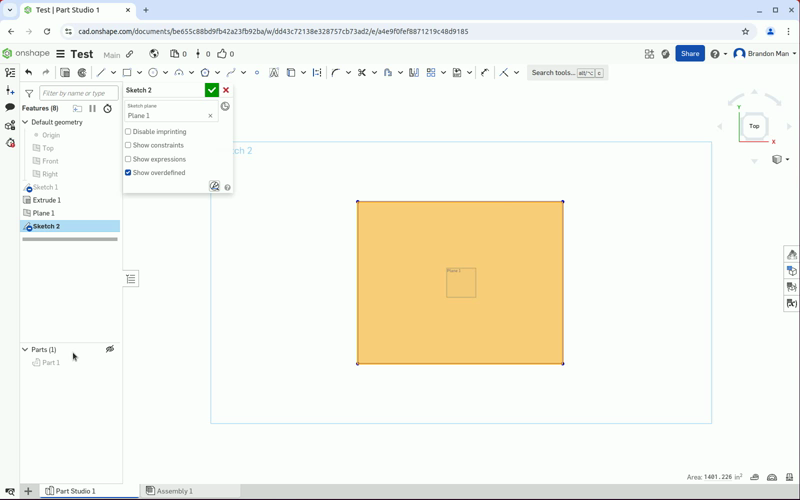
key(shift+e)
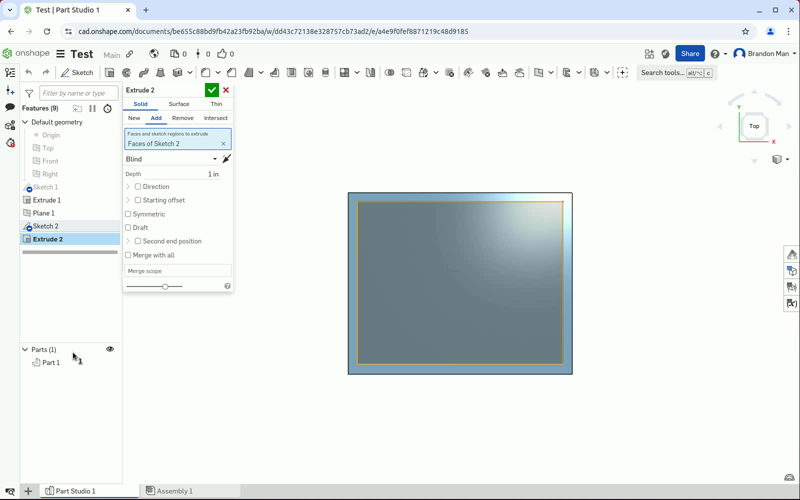
mouse_move(143, 106)
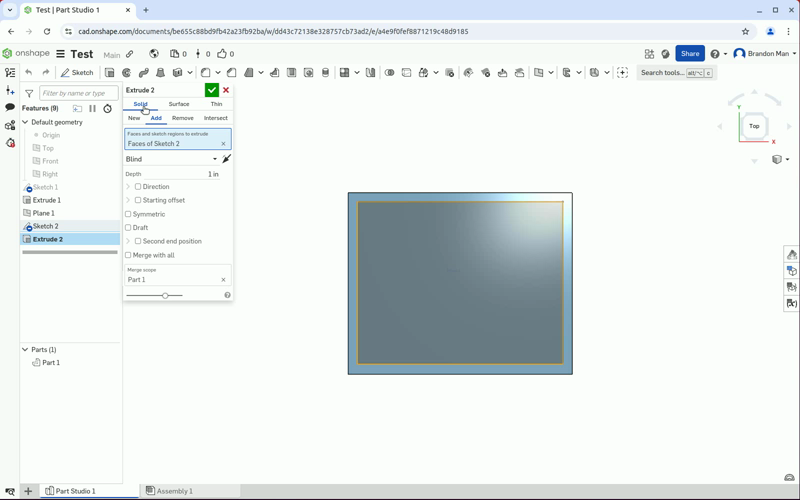
click(143, 106)
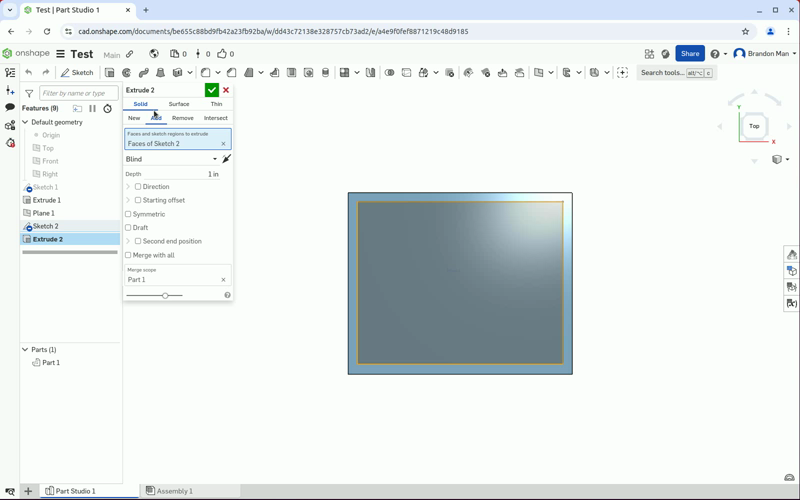
mouse_move(186, 120)
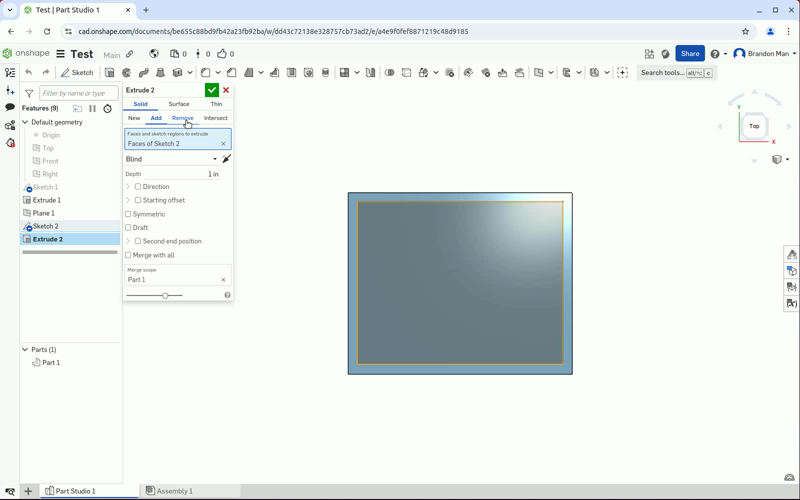
click(186, 120)
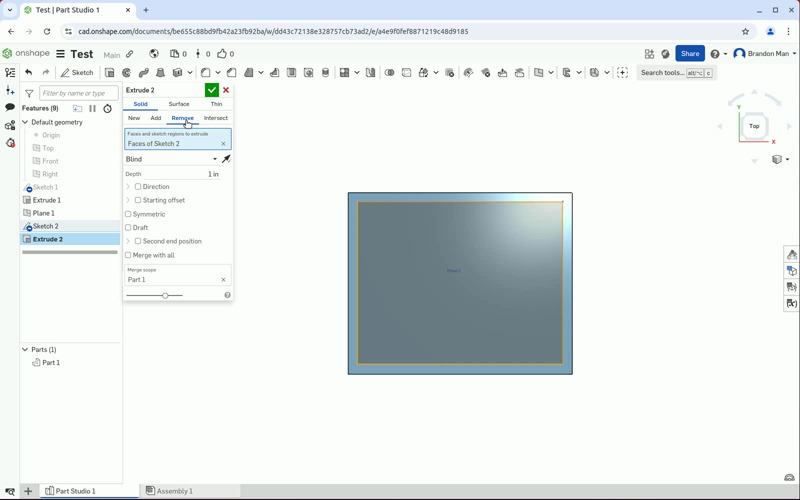
key(tab, 4)
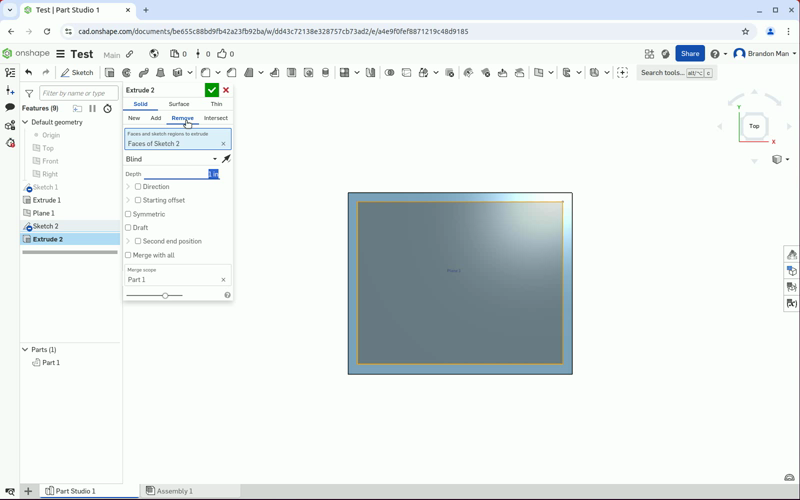
text(19.498)
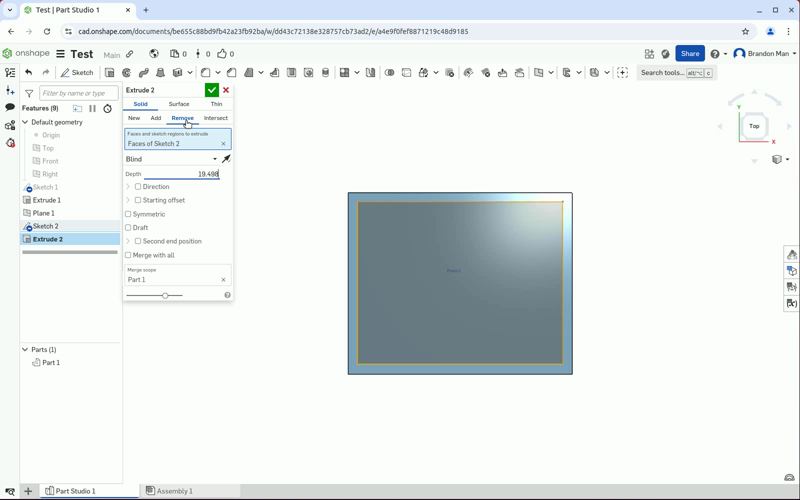
key(tab, 6)
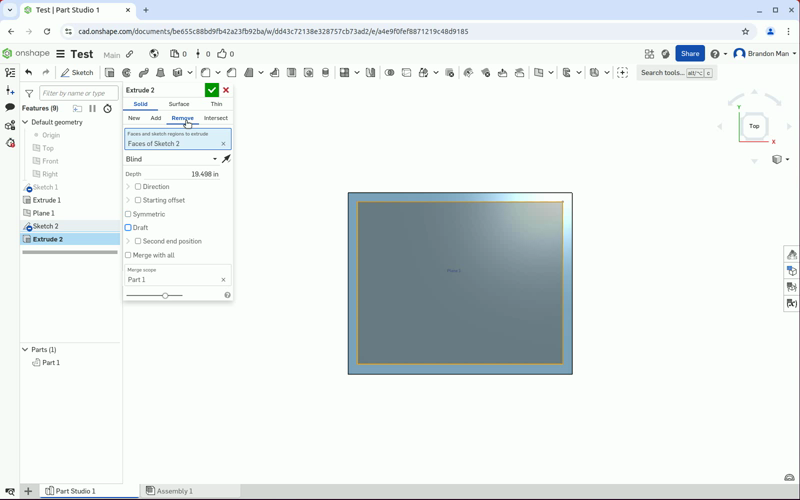
key(space)
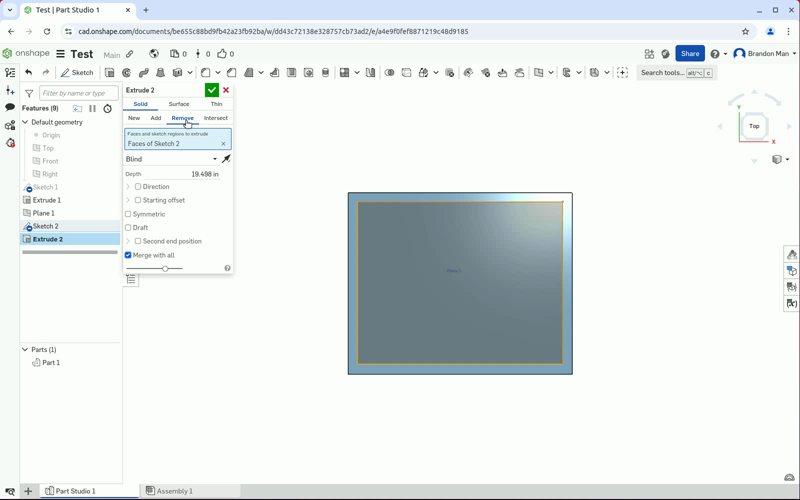
key(enter)
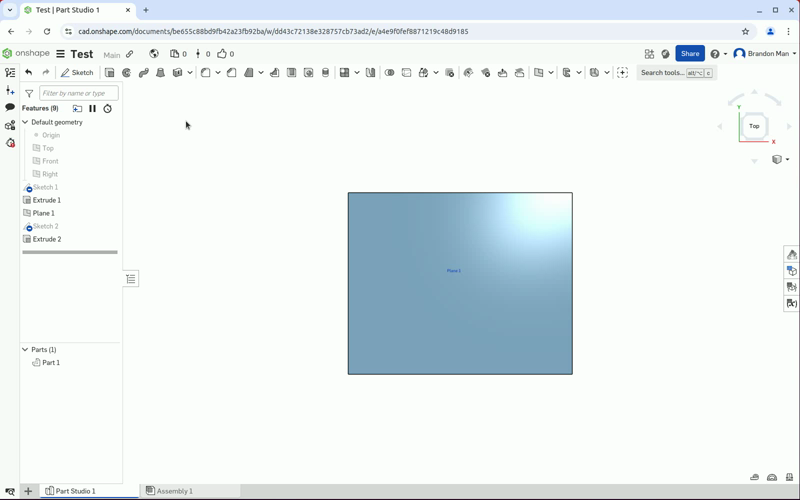
key(shift+h)
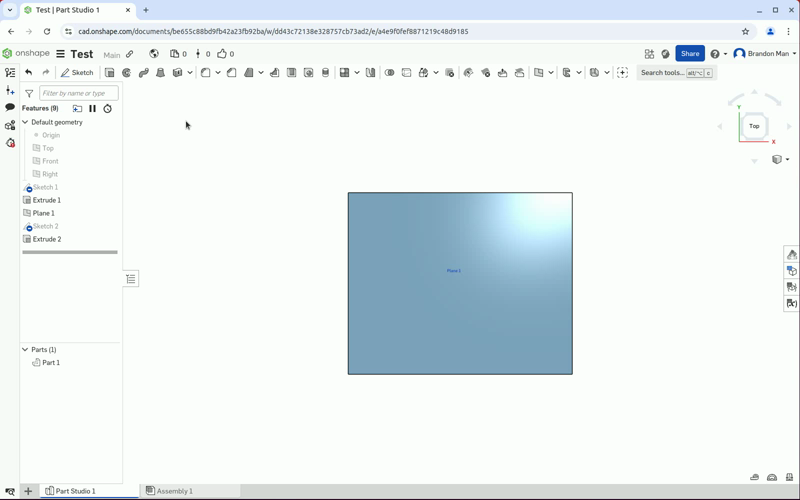
key(shift+h)
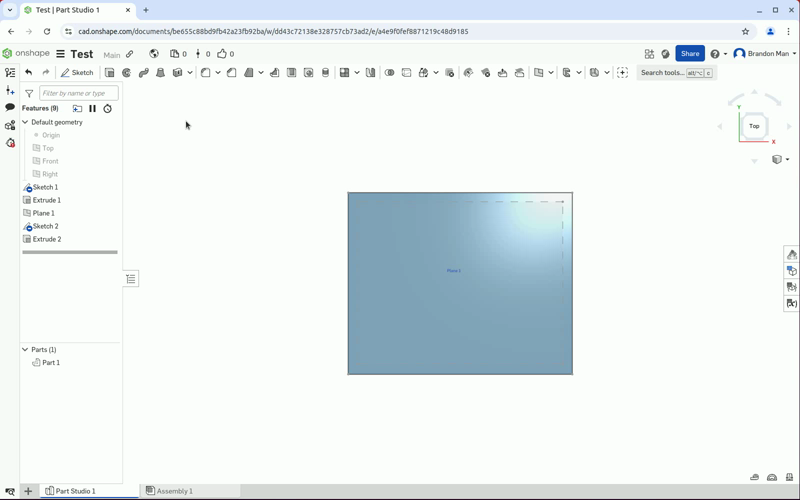
key(shift+7)
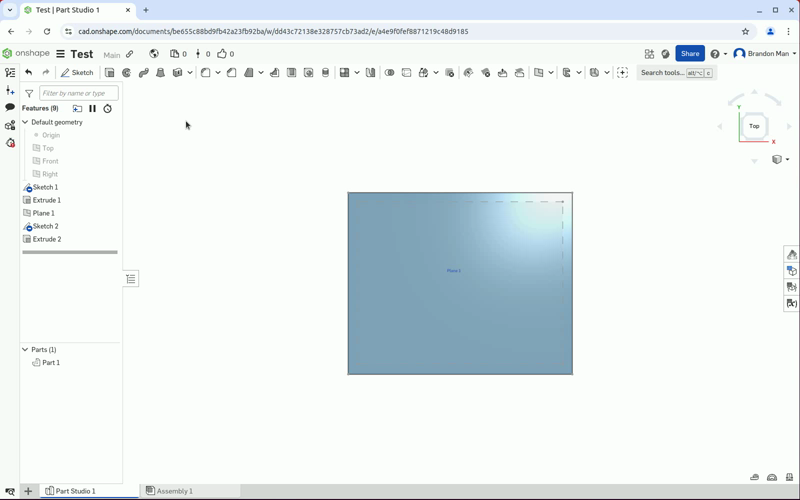
key(up, 3)
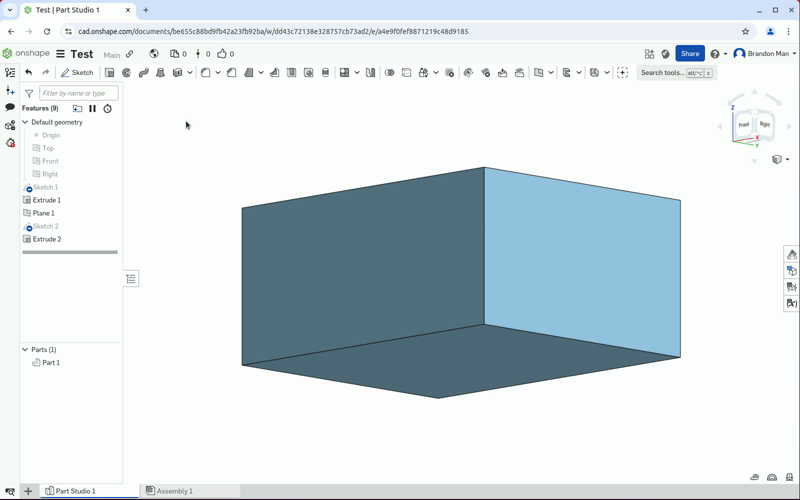
key(left, 3)
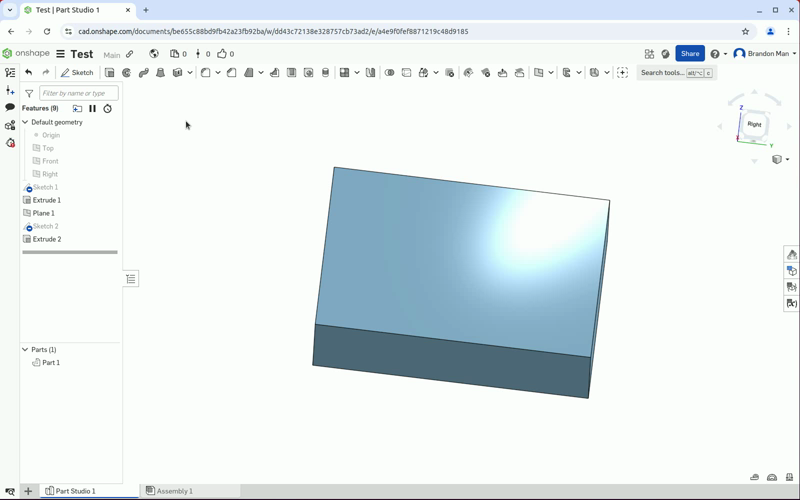
key(right, 3)
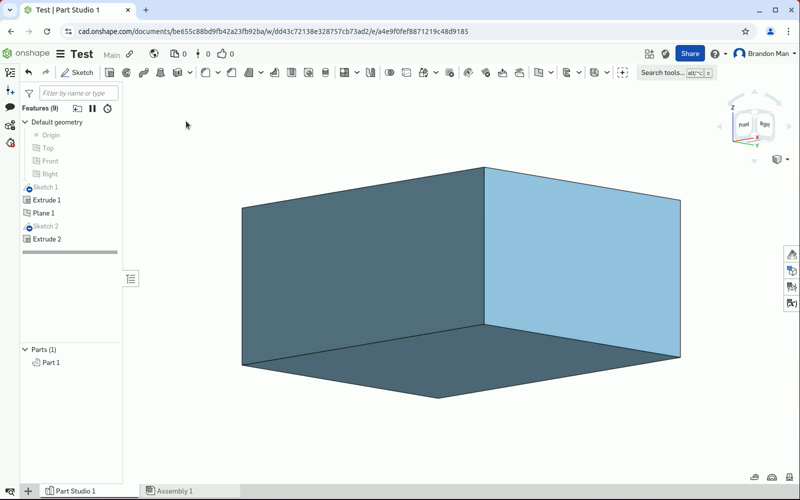
key(down, 3)
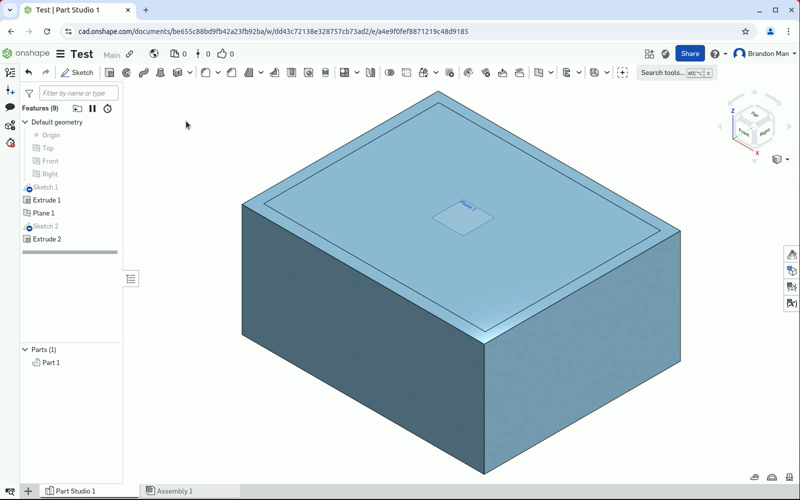
mouse_move(73, 189)
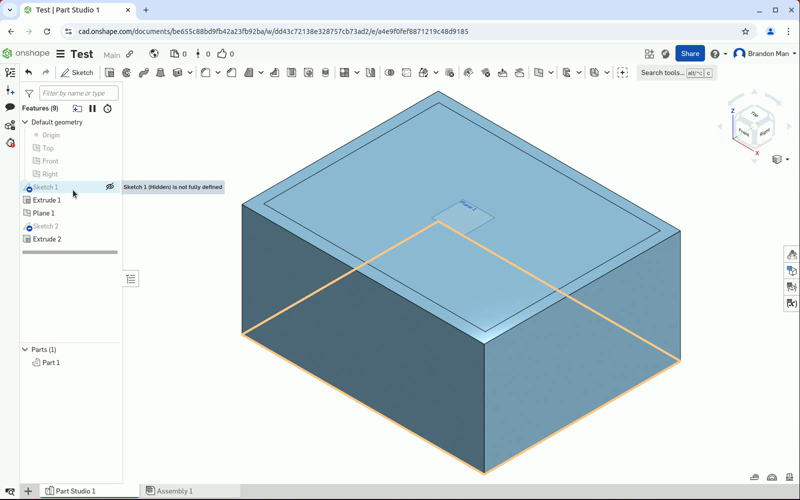
click(73, 189)